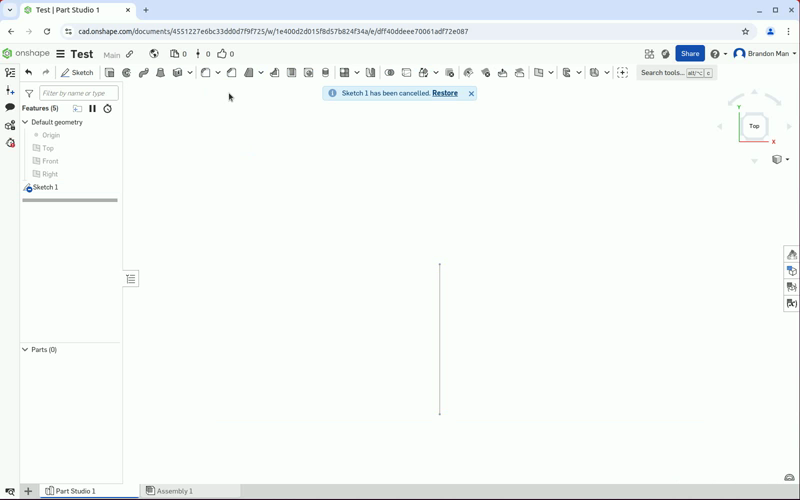
key(shift+h)
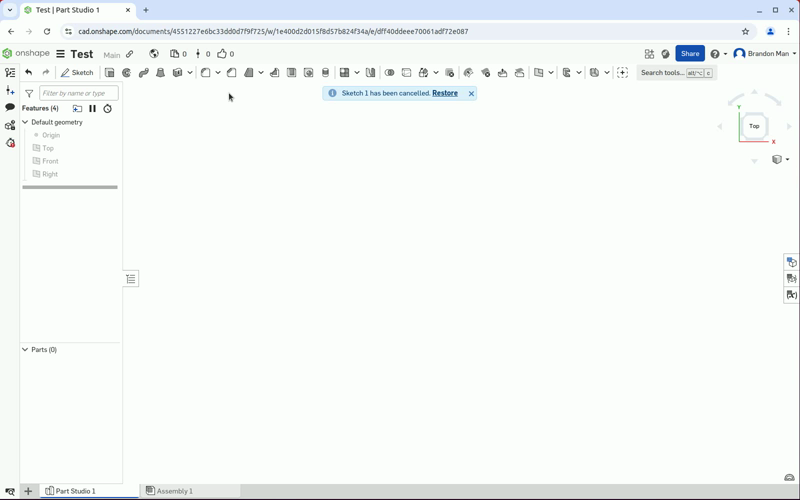
mouse_move(73, 352)
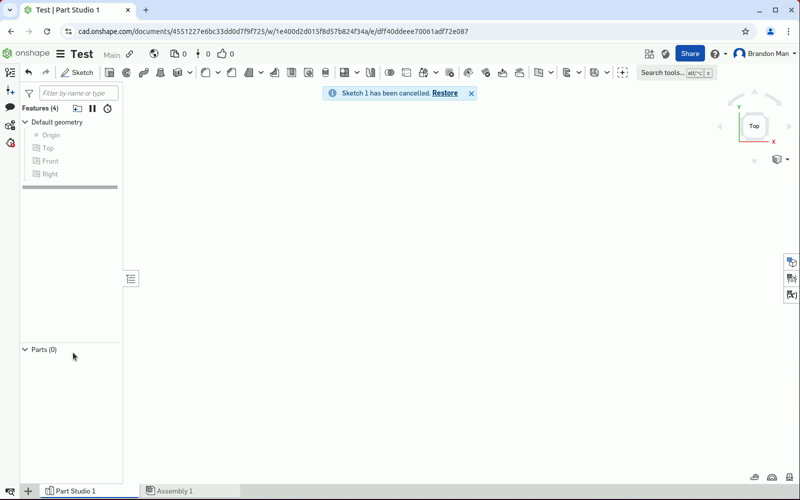
key(y)
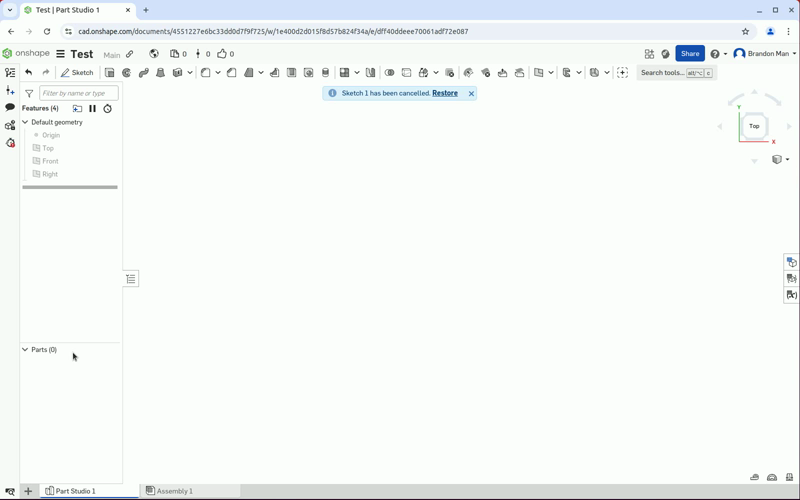
key(shift+p)
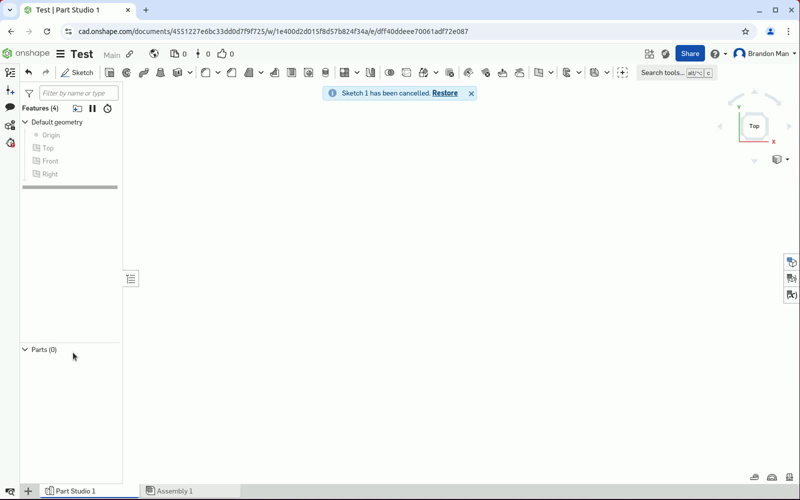
key(space)
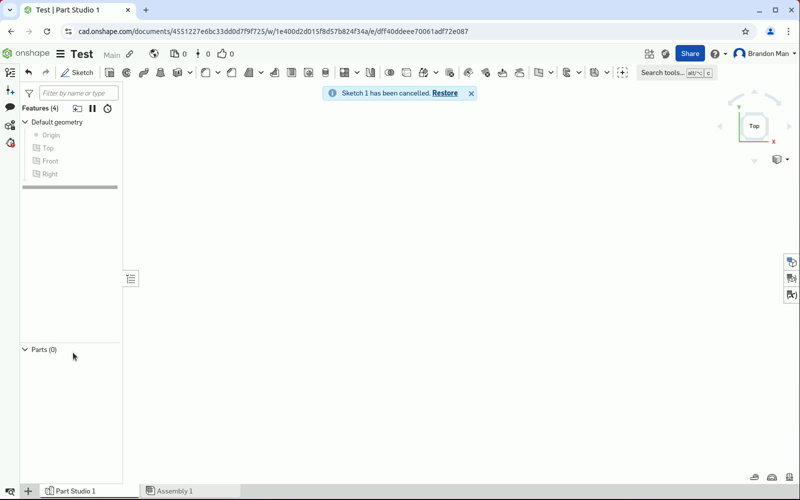
key_down(shift)
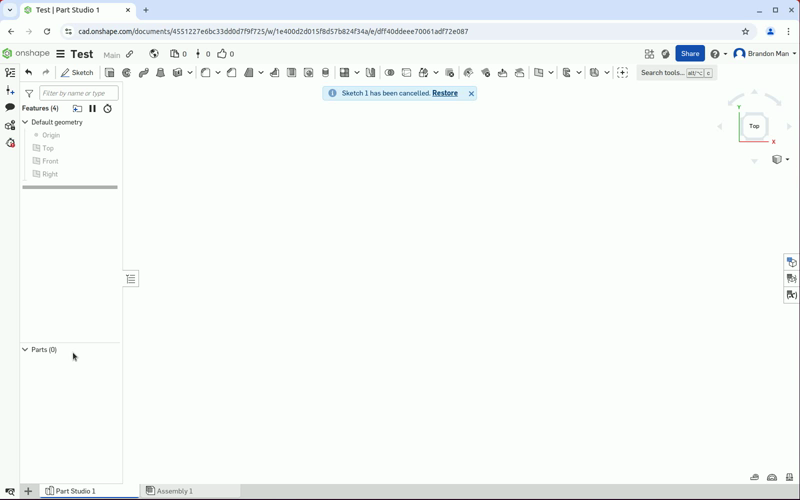
key(up)
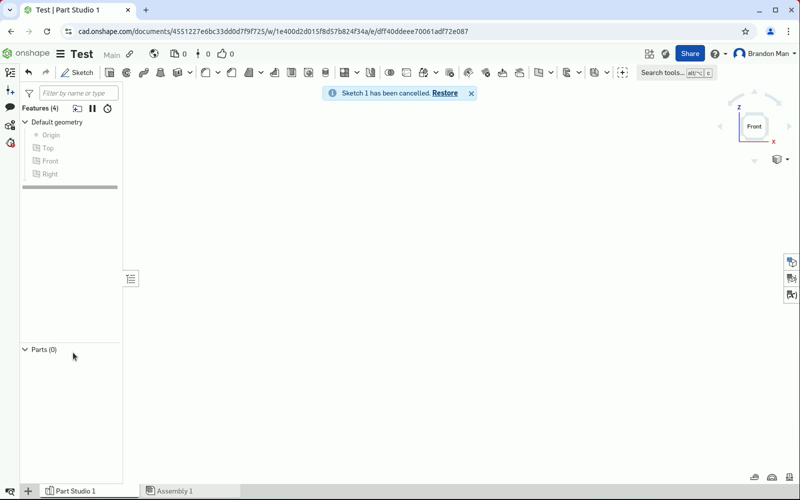
key_up(shift)
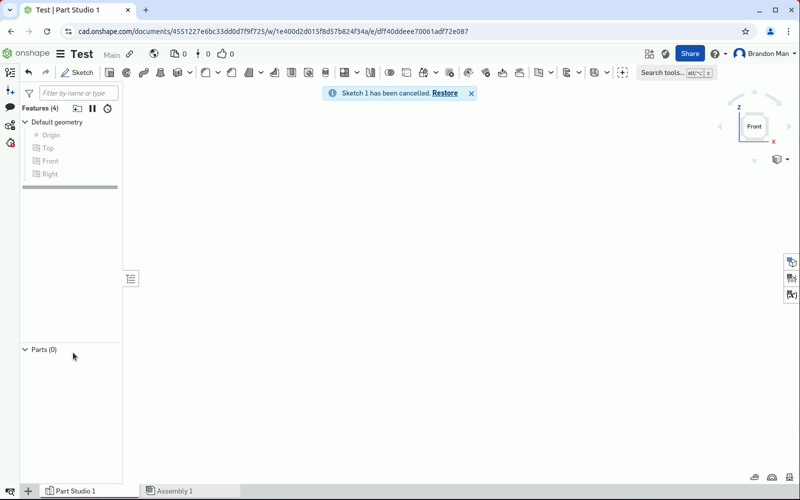
key(space)
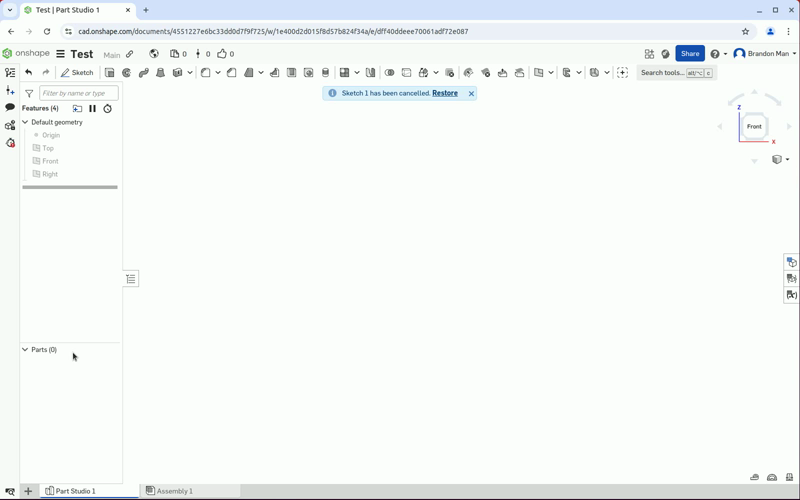
key_down(shift)
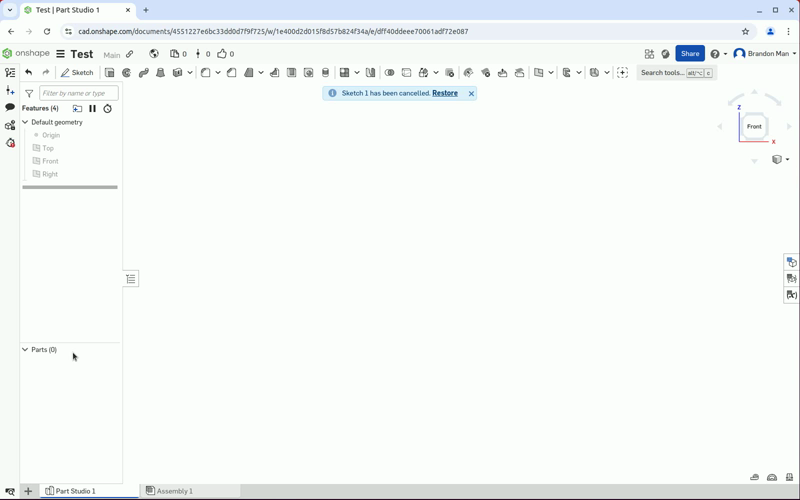
key(left)
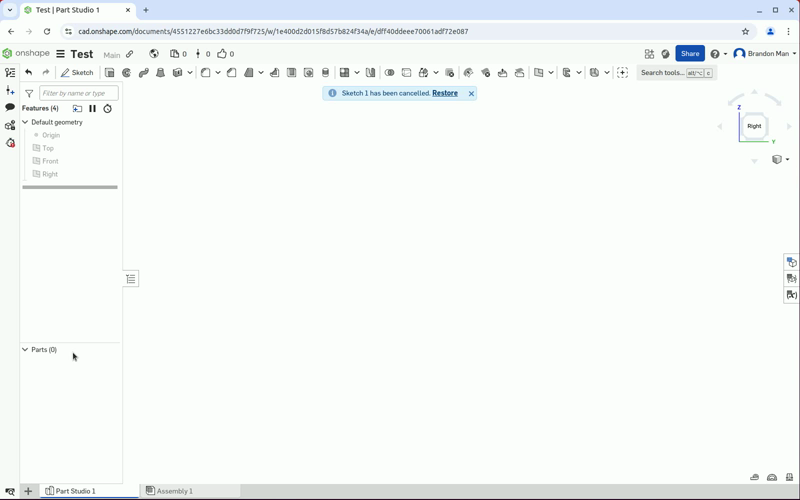
key_up(shift)
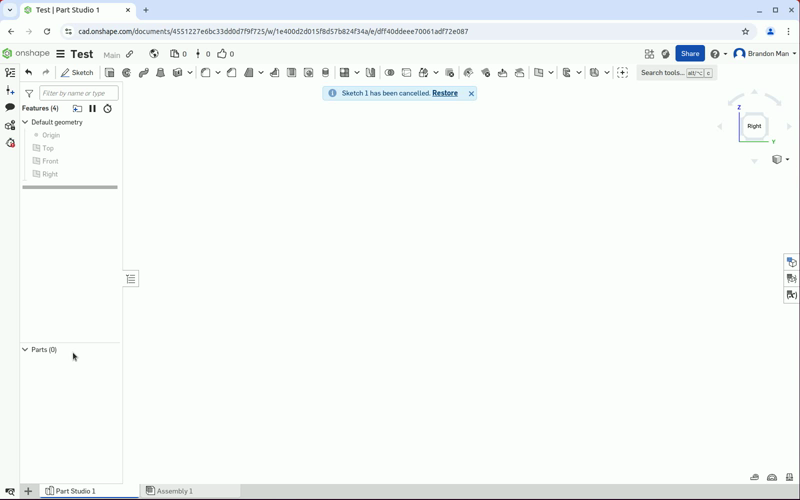
mouse_move(73, 352)
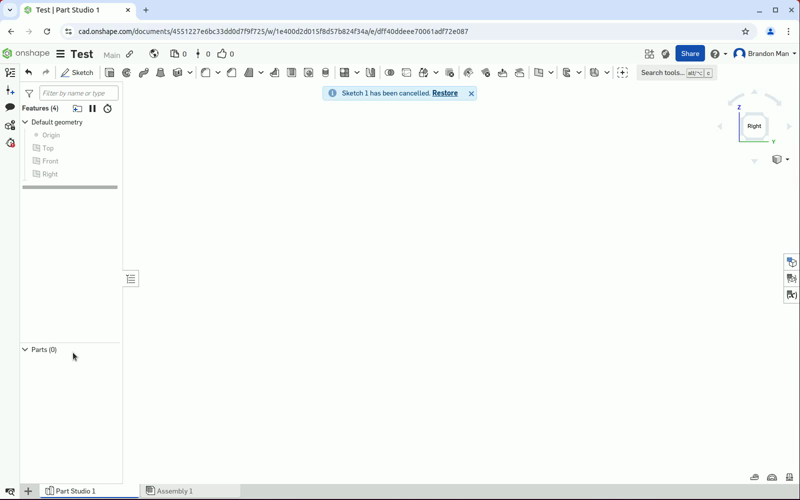
key(shift+y)
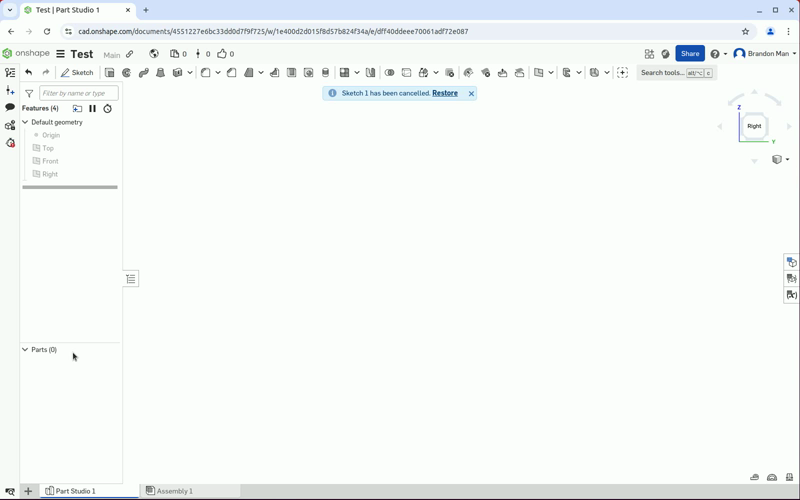
key(shift+s)
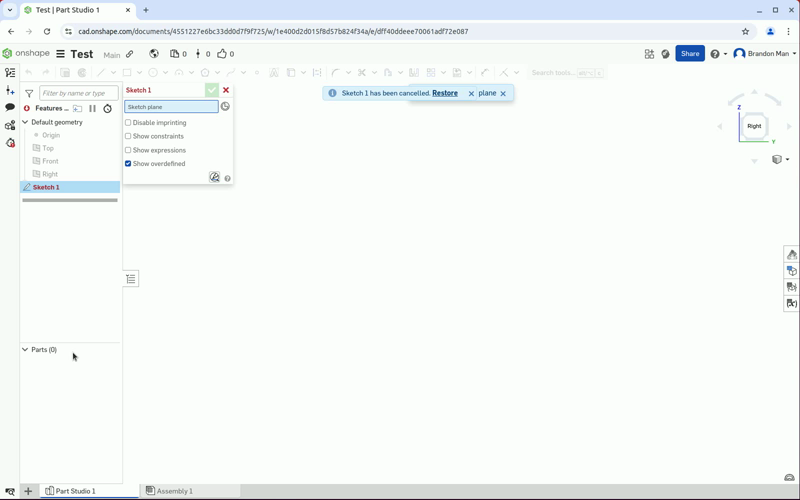
mouse_move(73, 176)
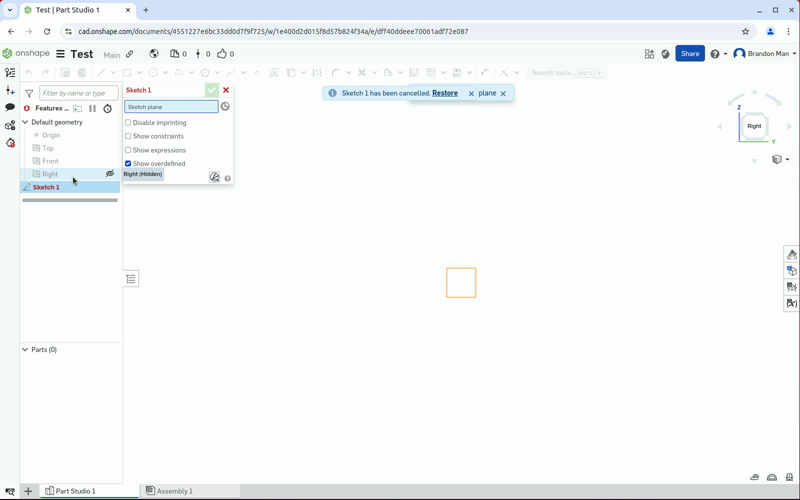
click(73, 176)
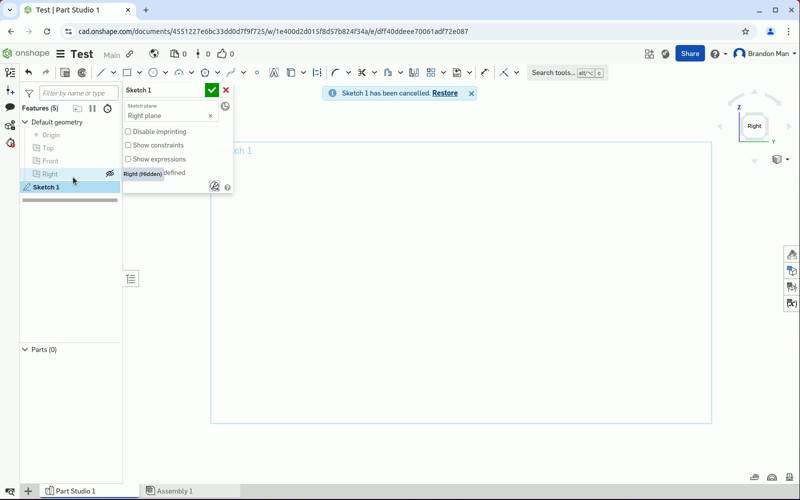
mouse_move(73, 352)
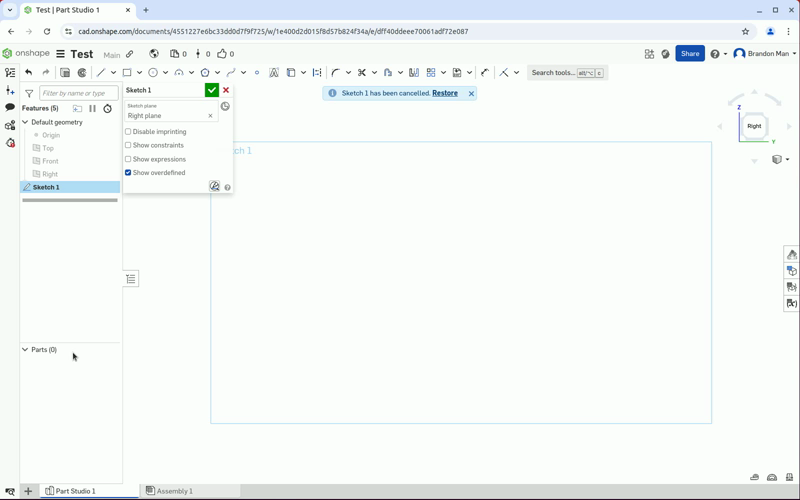
key(y)
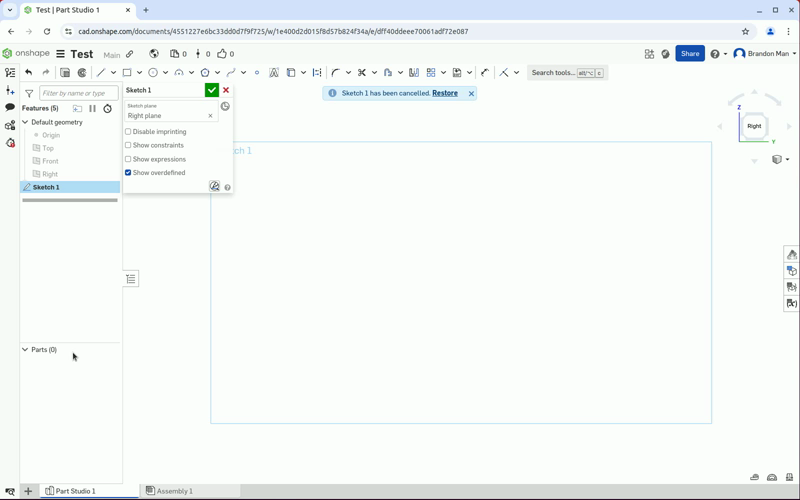
key(l)
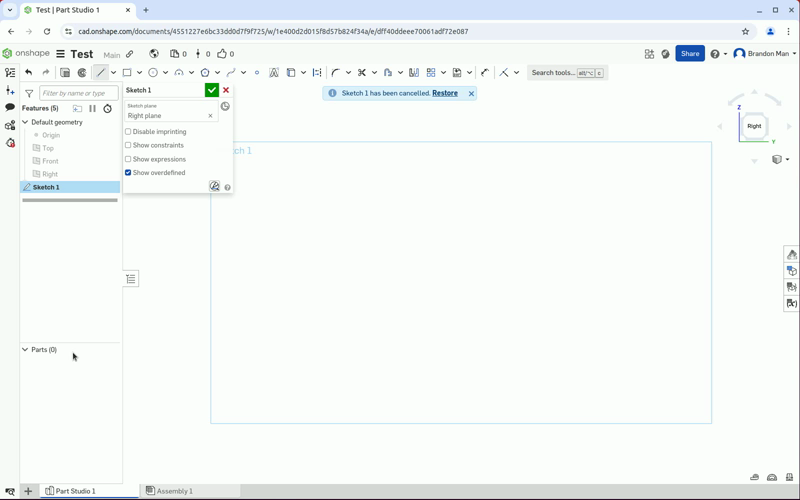
key_down(shift)
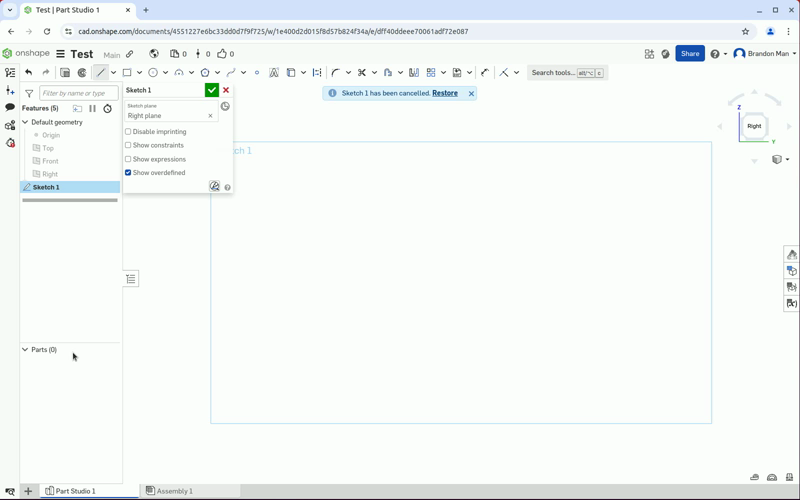
mouse_move(460, 282)
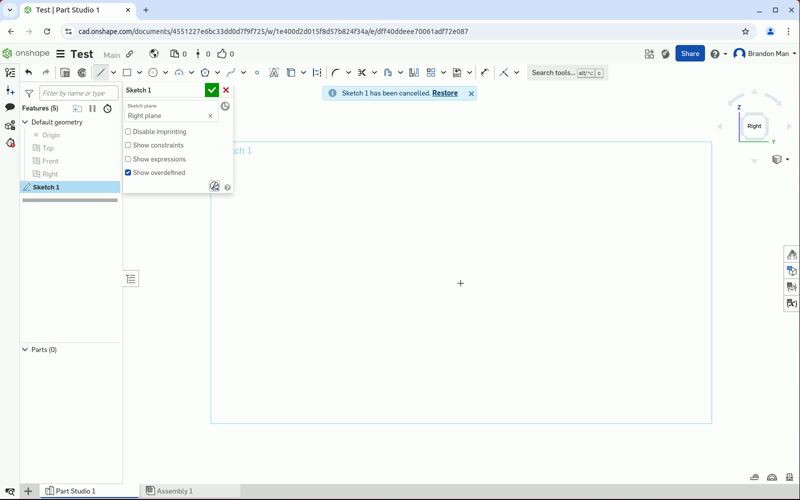
click(460, 282)
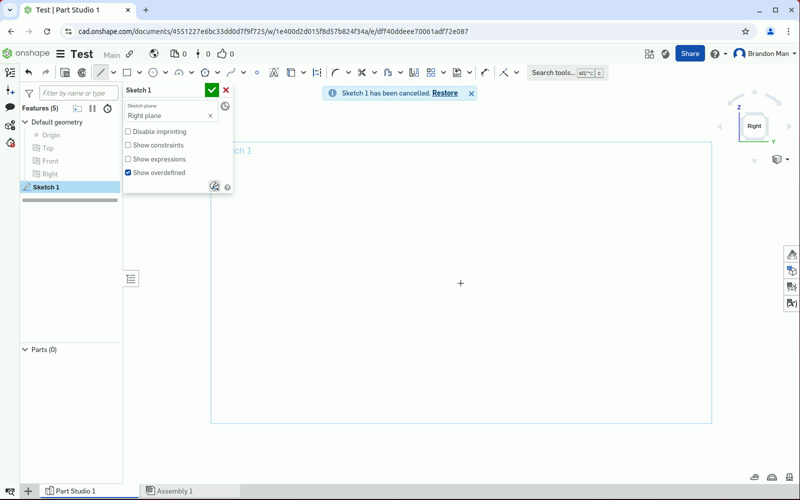
key_up(shift)
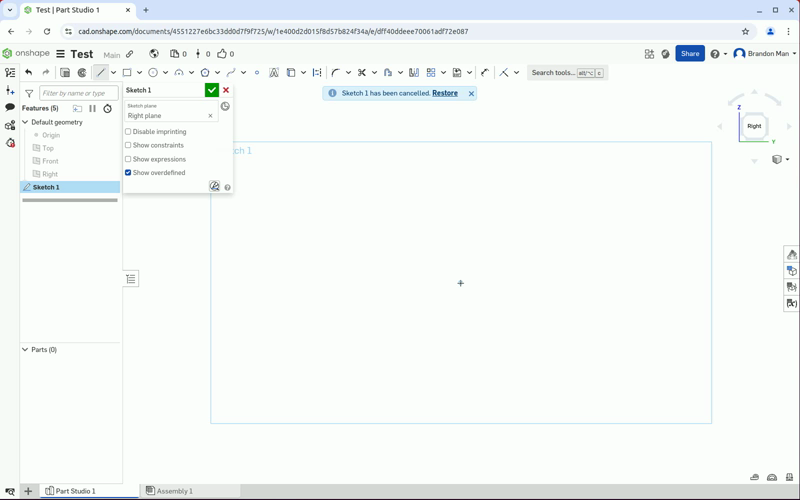
key_down(shift)
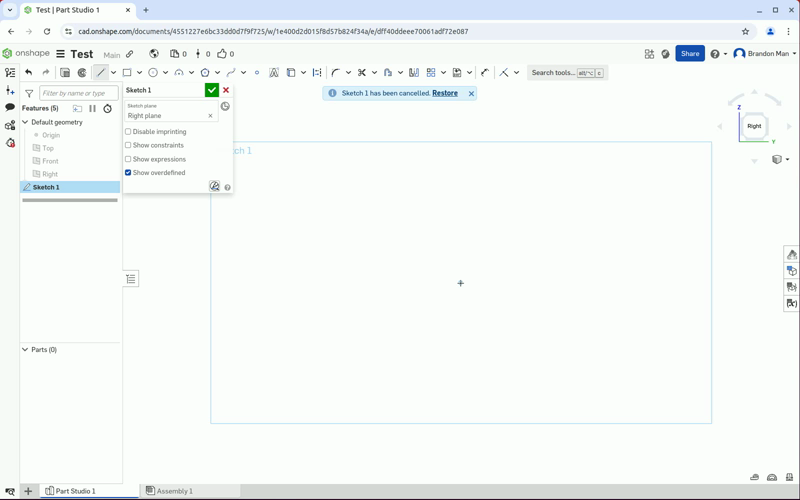
mouse_move(535, 282)
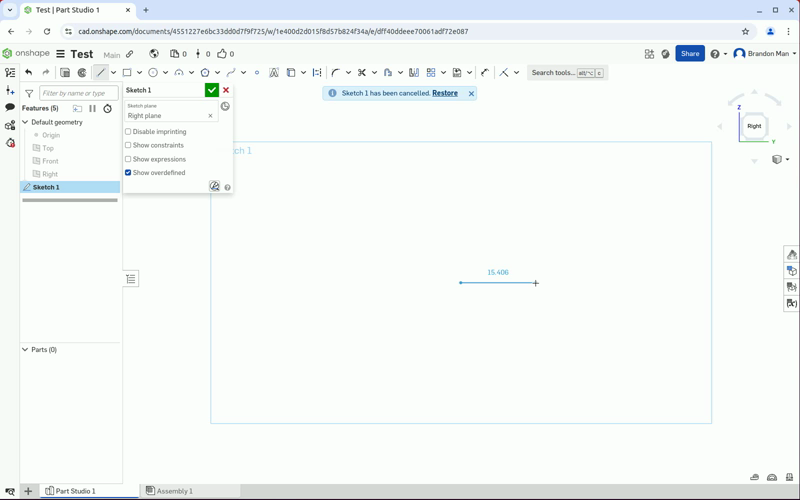
click(535, 282)
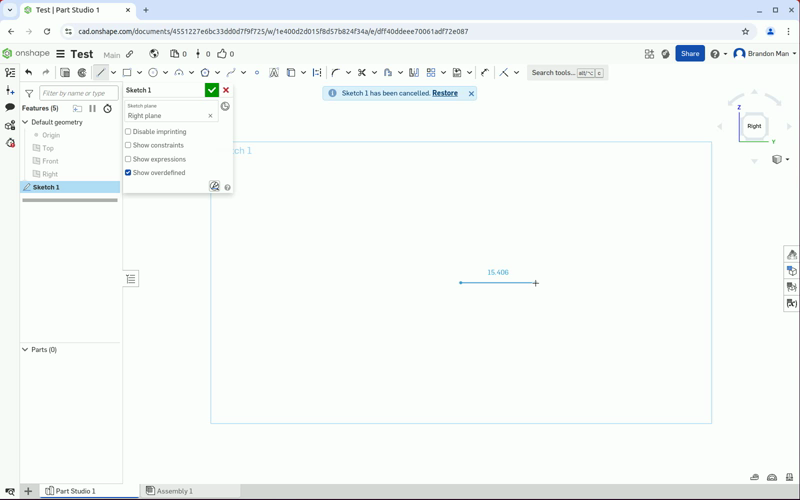
key_up(shift)
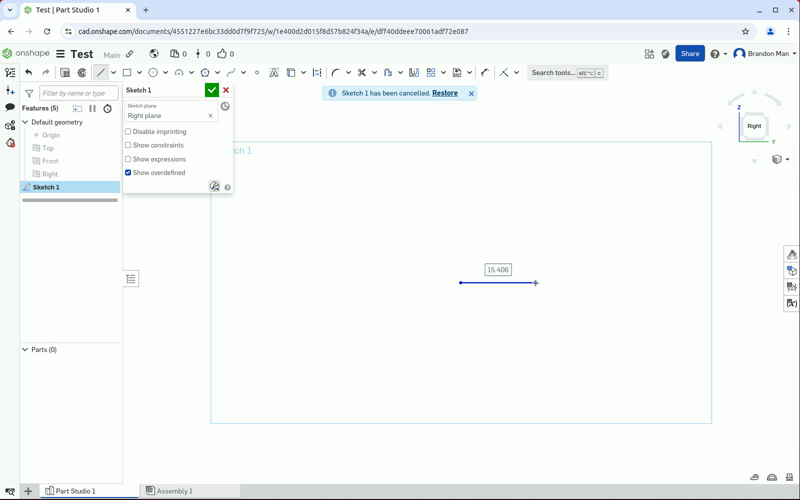
key_down(shift)
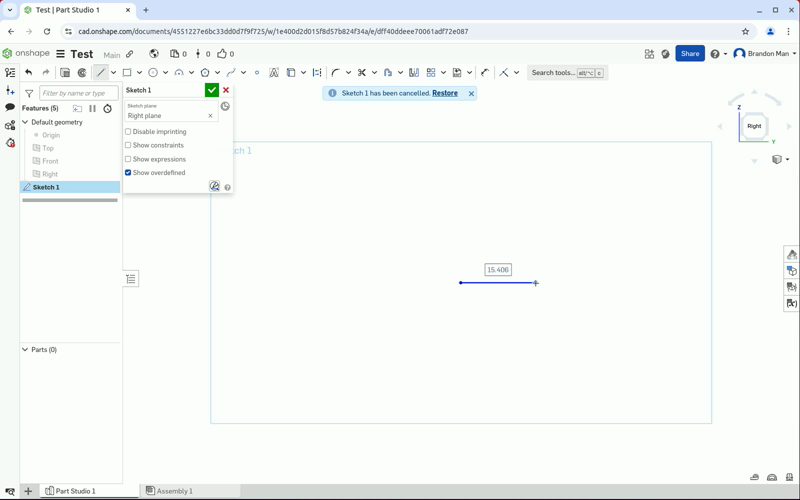
mouse_move(535, 208)
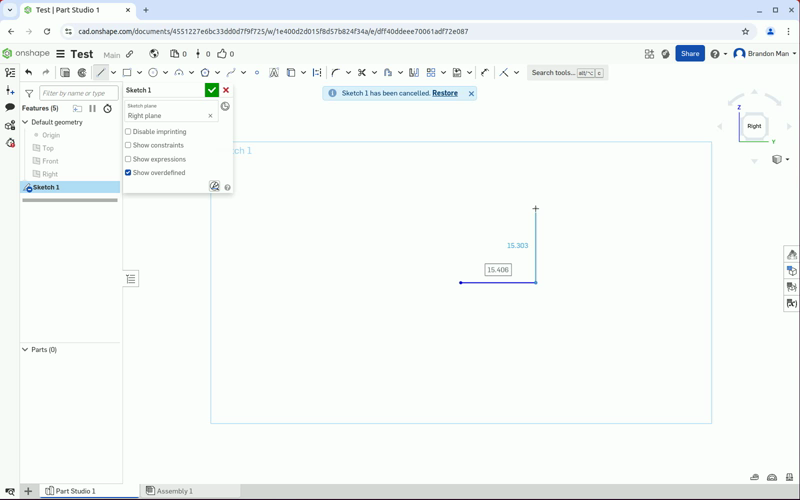
click(535, 208)
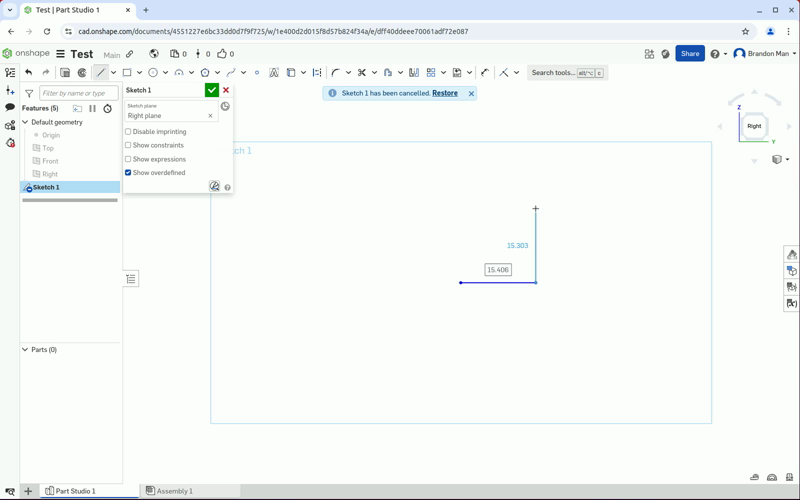
key_up(shift)
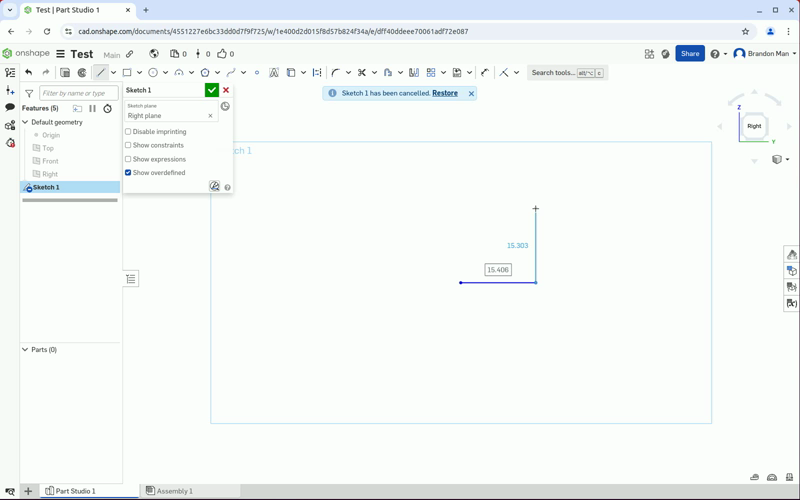
key(esc)
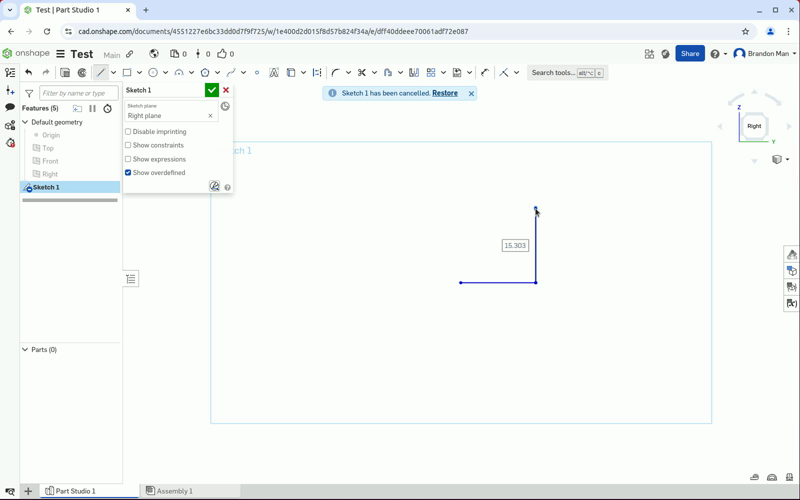
key(a)
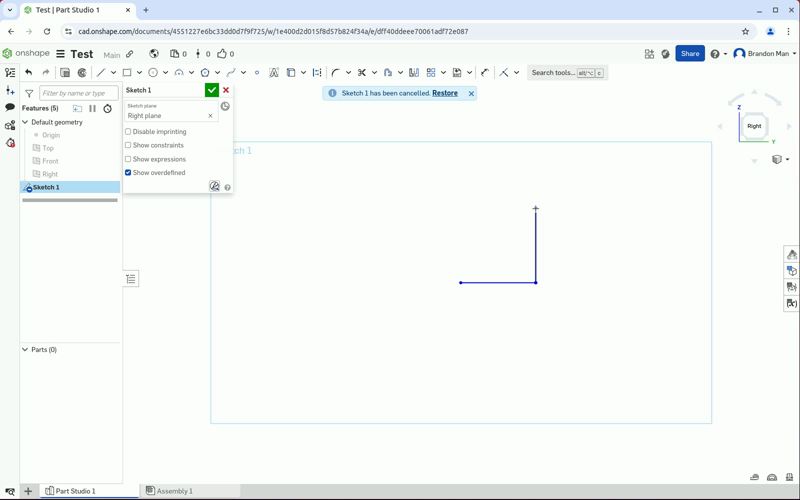
mouse_move(535, 208)
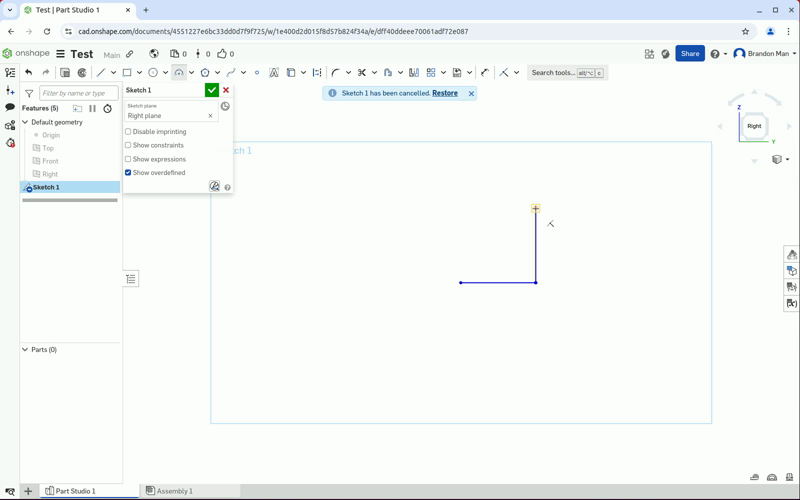
click(535, 208)
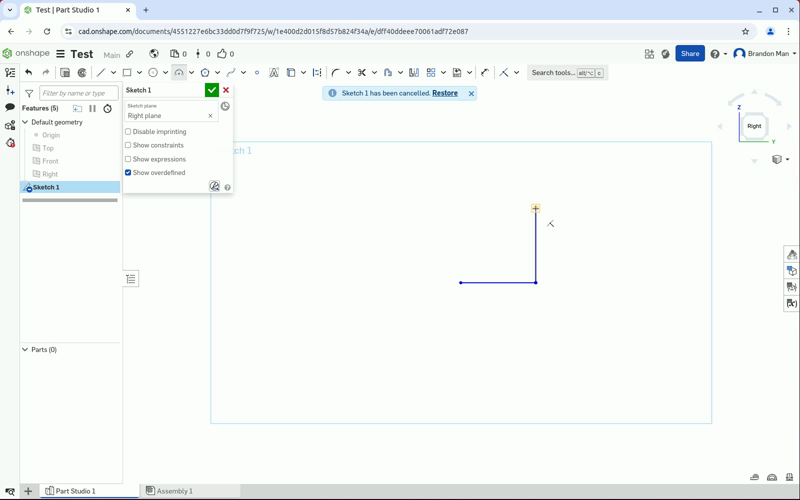
key_down(shift)
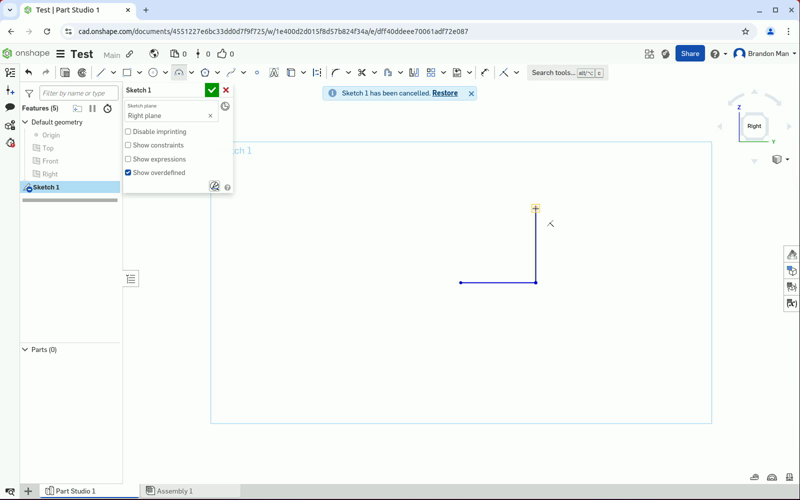
mouse_move(460, 208)
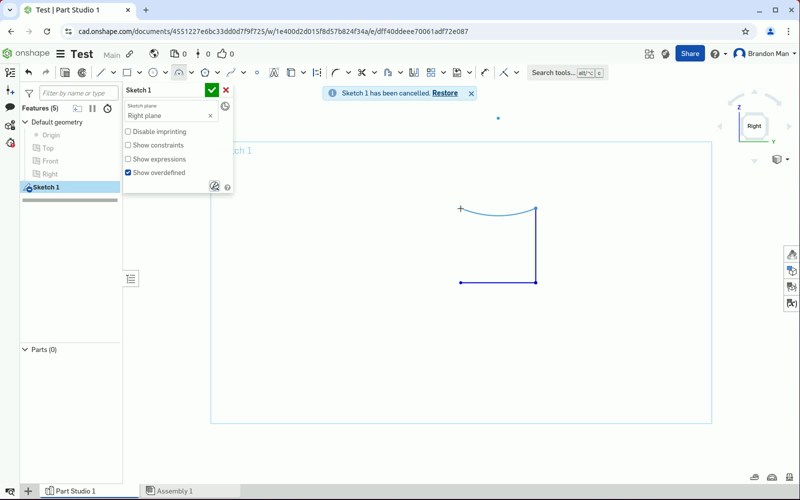
click(460, 208)
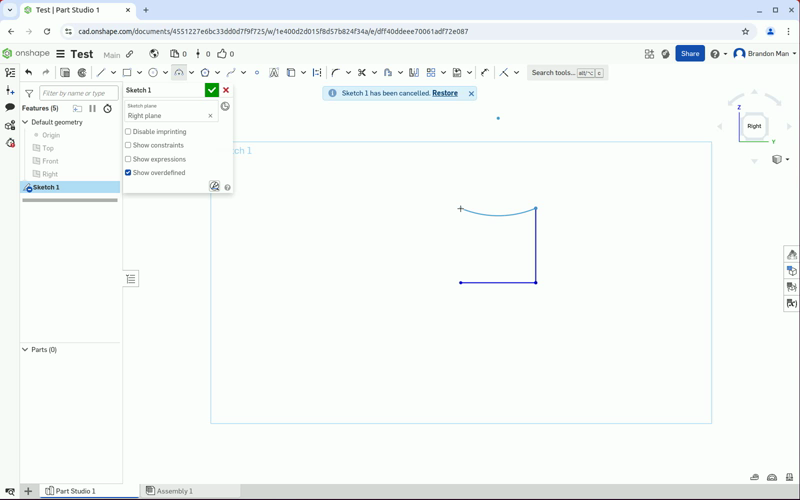
mouse_move(498, 170)
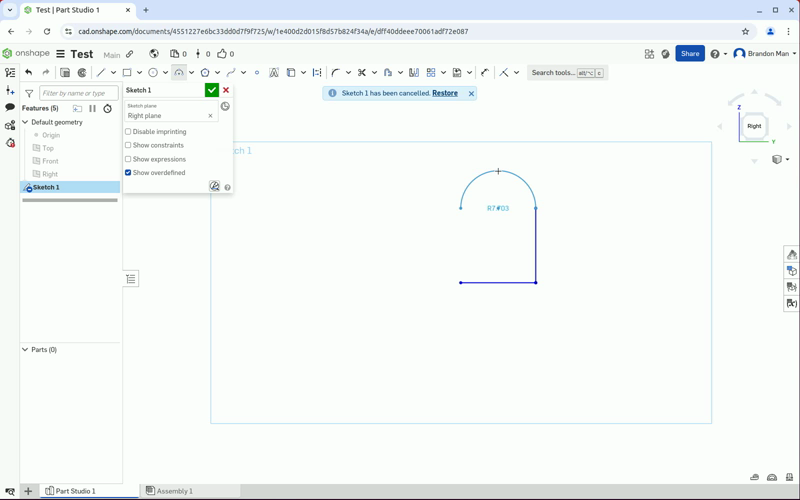
click(498, 170)
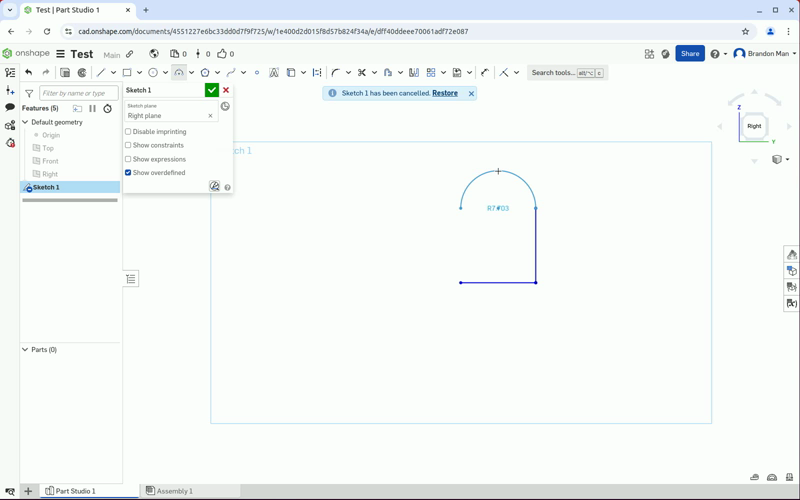
key_up(shift)
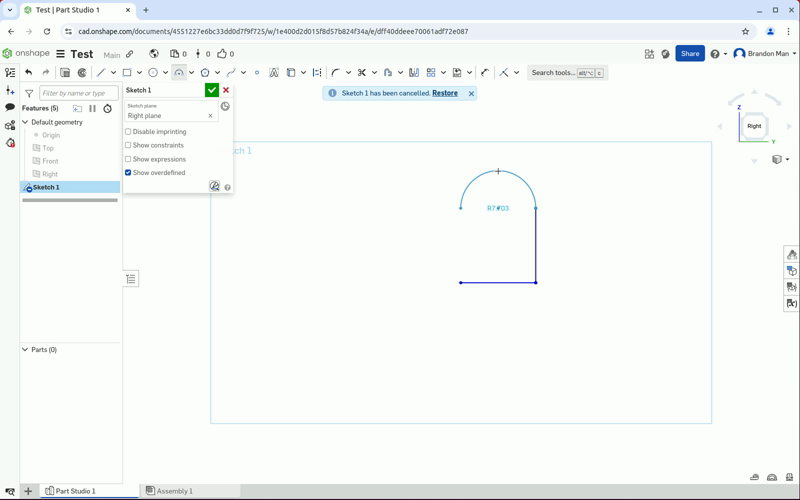
key(esc)
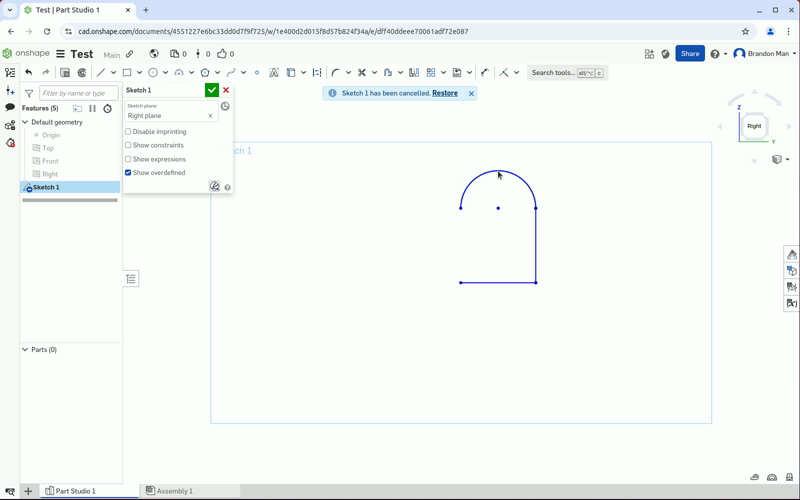
key(l)
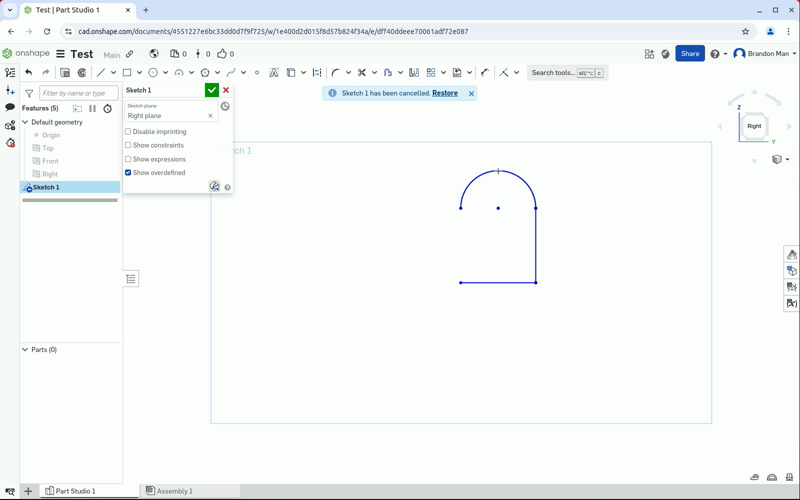
mouse_move(460, 208)
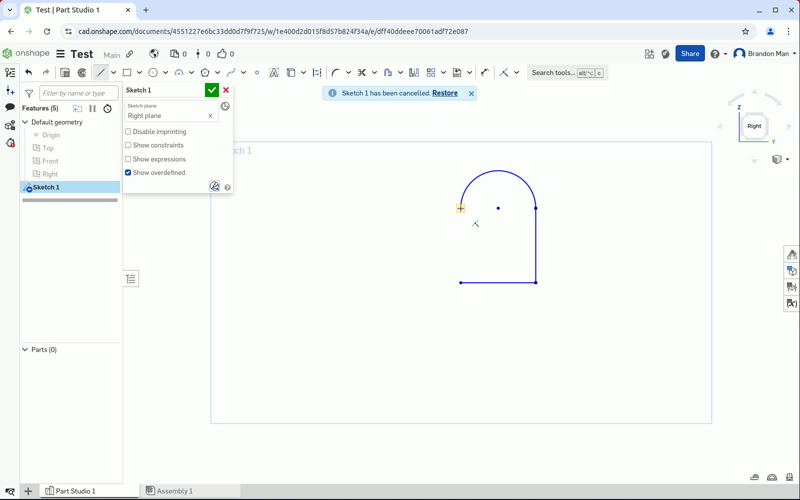
click(460, 208)
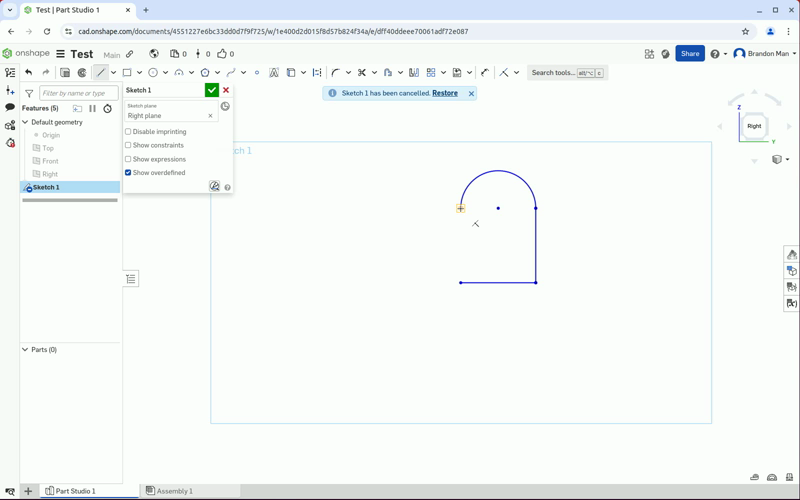
key_down(shift)
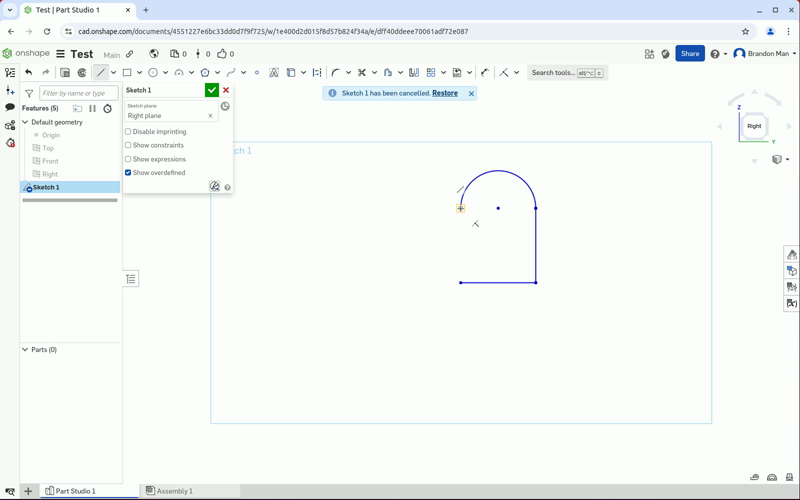
mouse_move(460, 282)
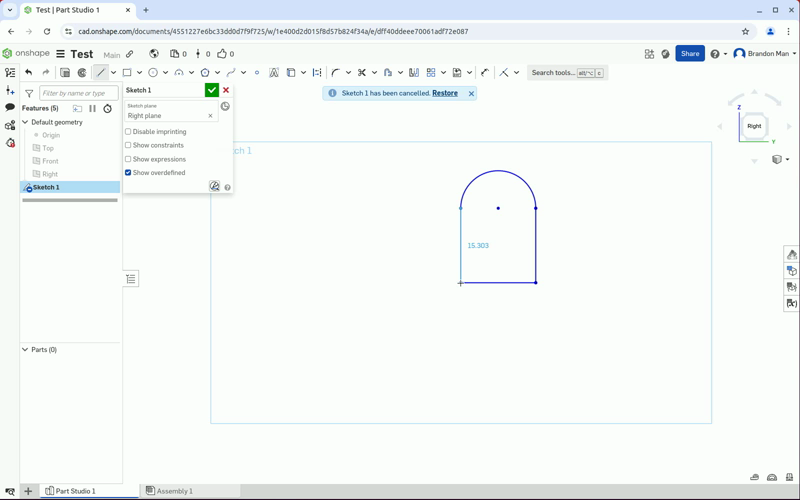
key_up(shift)
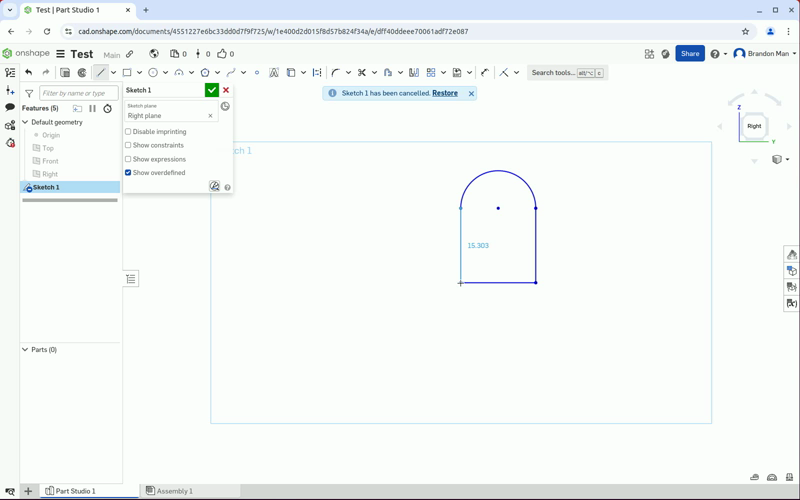
click(460, 282)
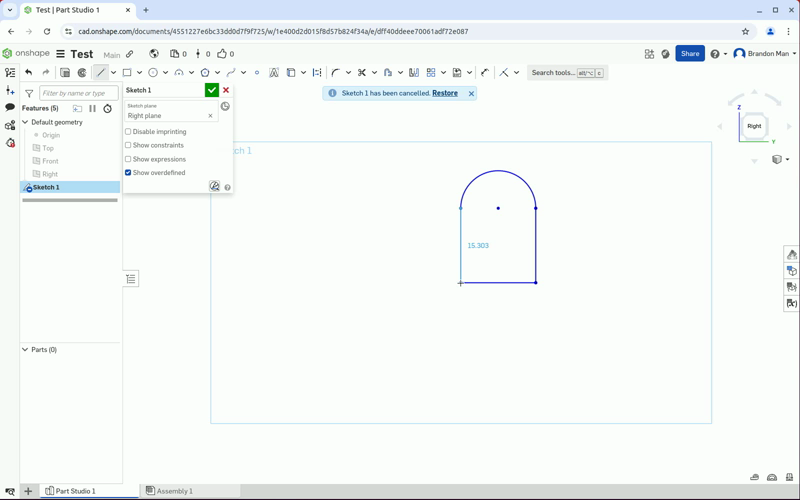
key(esc)
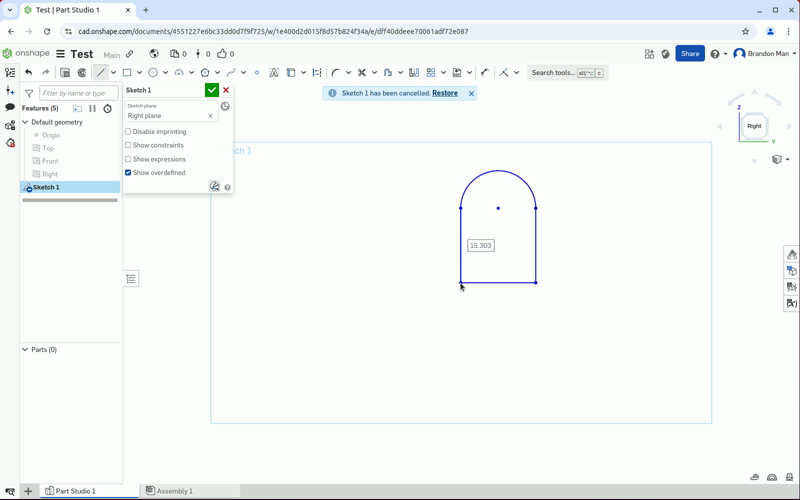
mouse_move(515, 187)
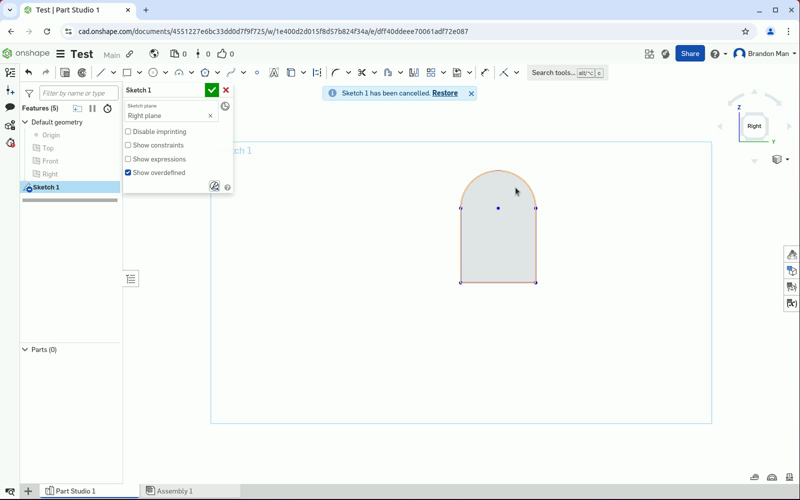
click(515, 187)
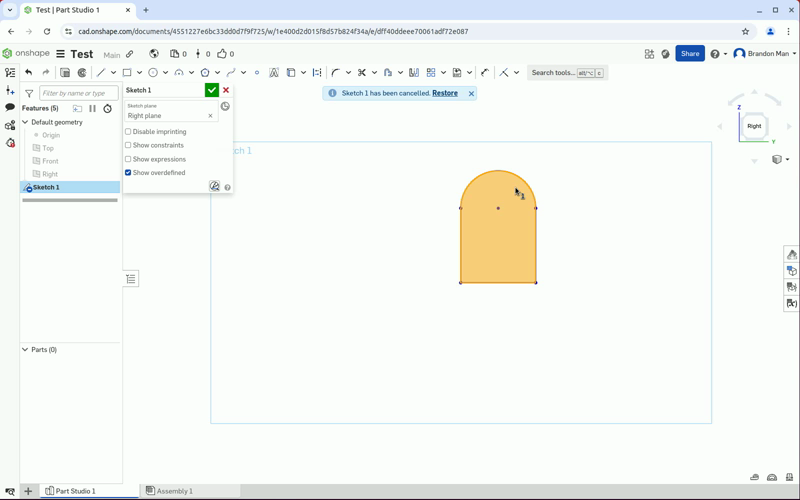
mouse_move(73, 352)
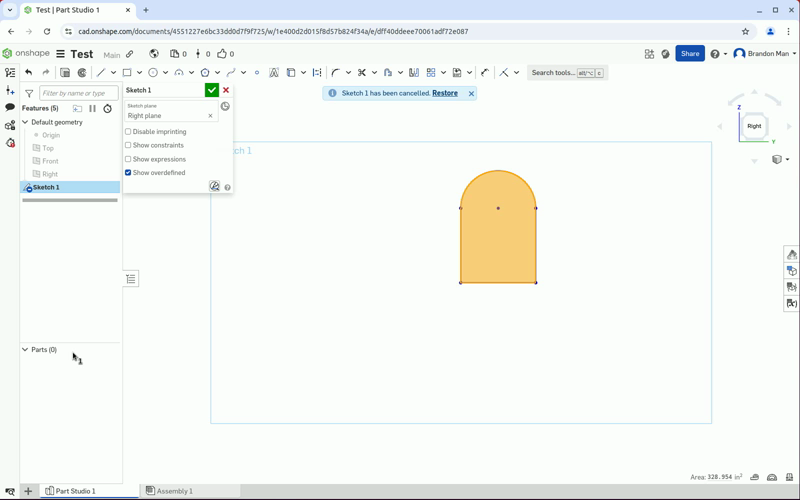
key(shift+y)
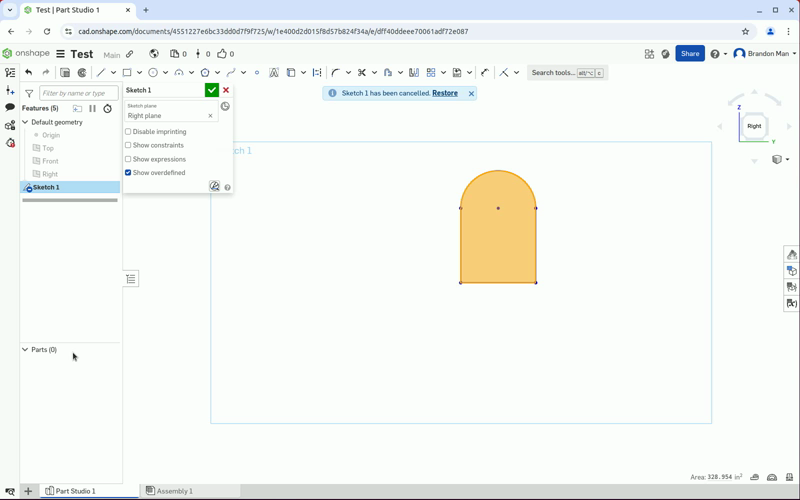
key(shift+e)
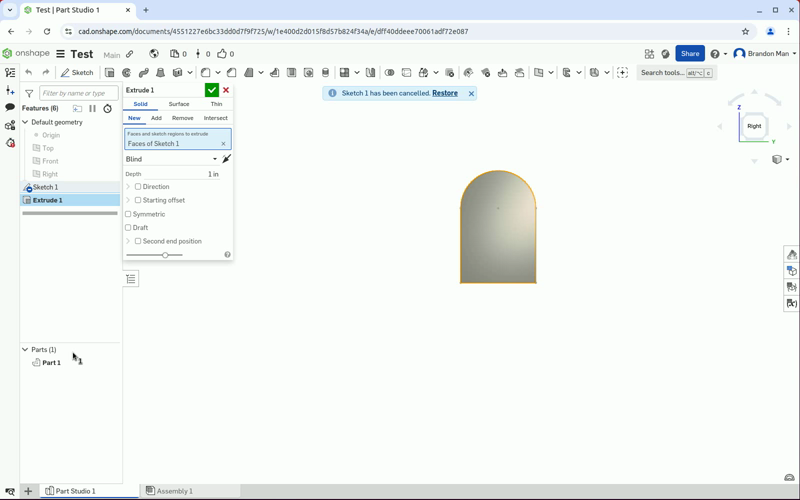
mouse_move(143, 106)
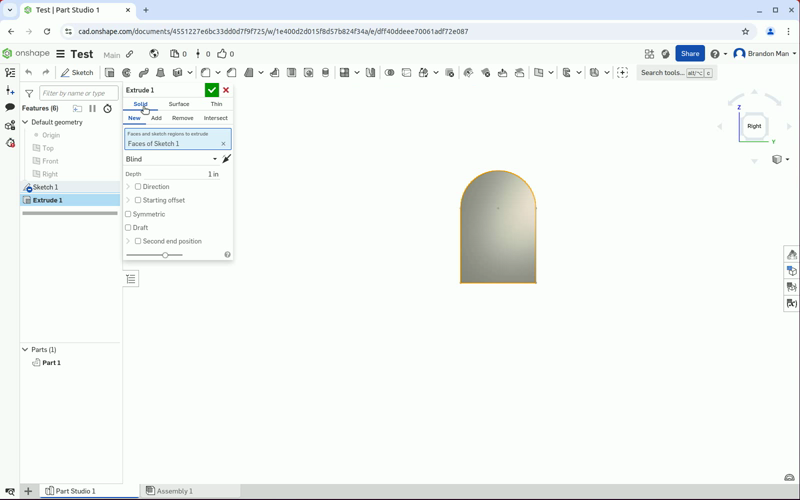
click(143, 106)
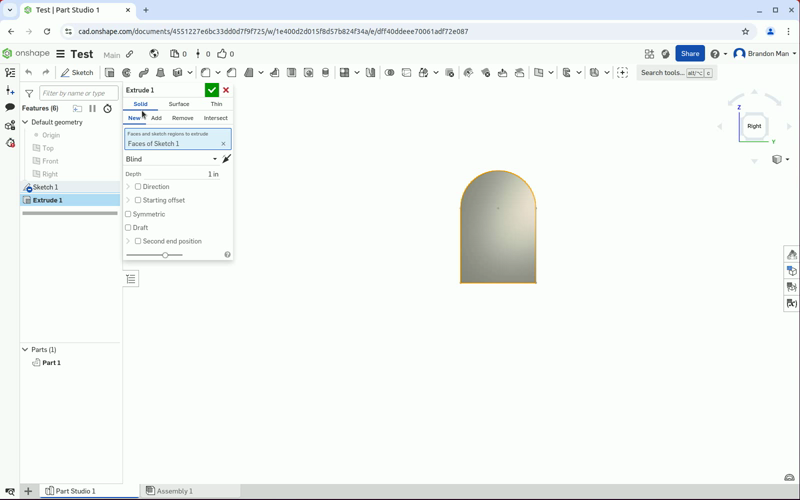
mouse_move(137, 120)
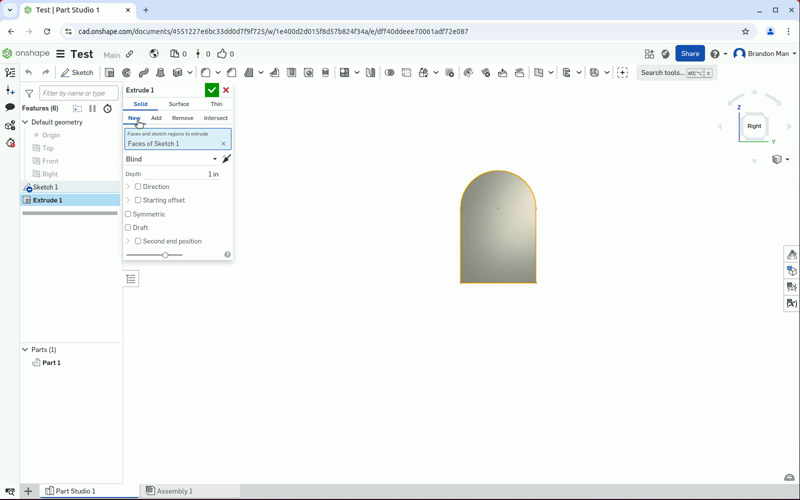
click(137, 120)
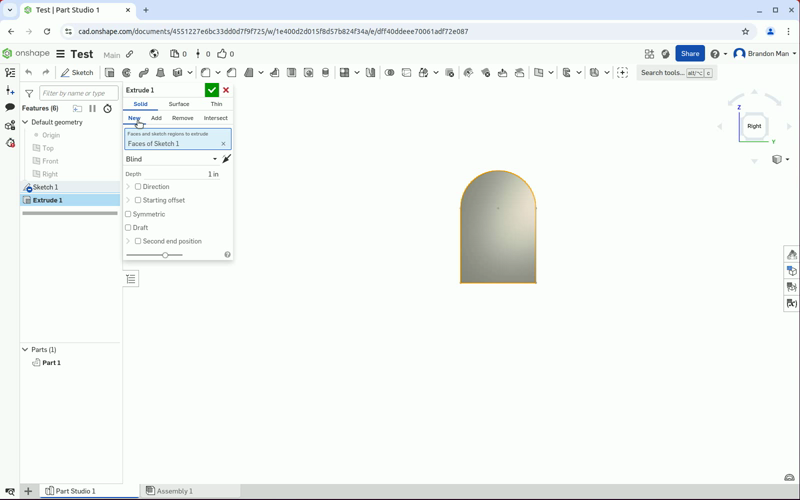
key(tab, 4)
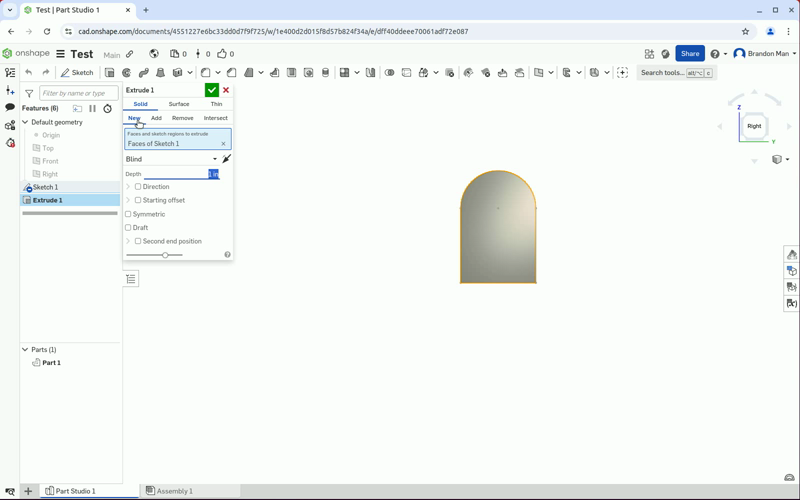
text(23.108)
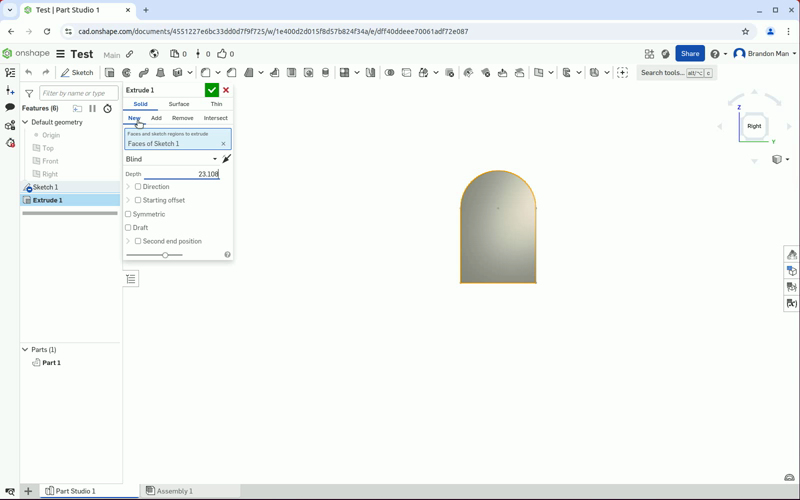
key(enter)
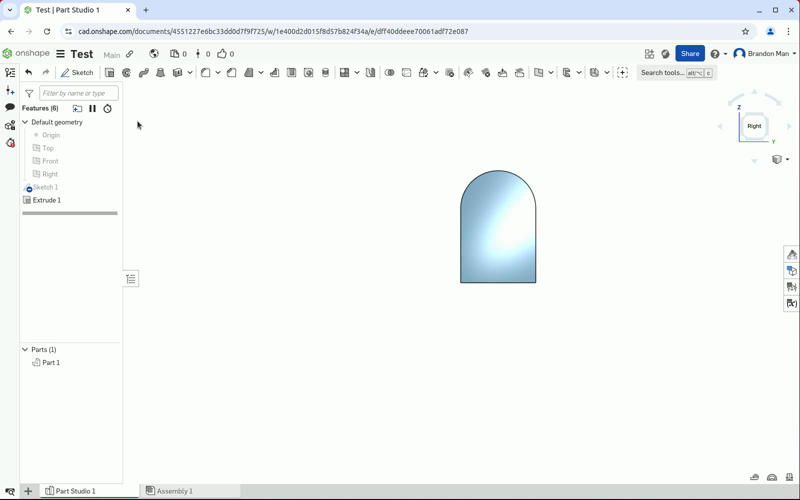
key(shift+h)
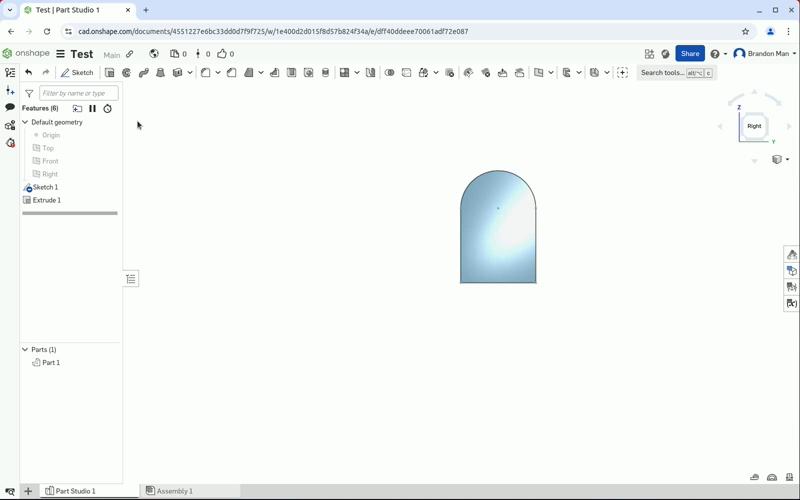
key(shift+h)
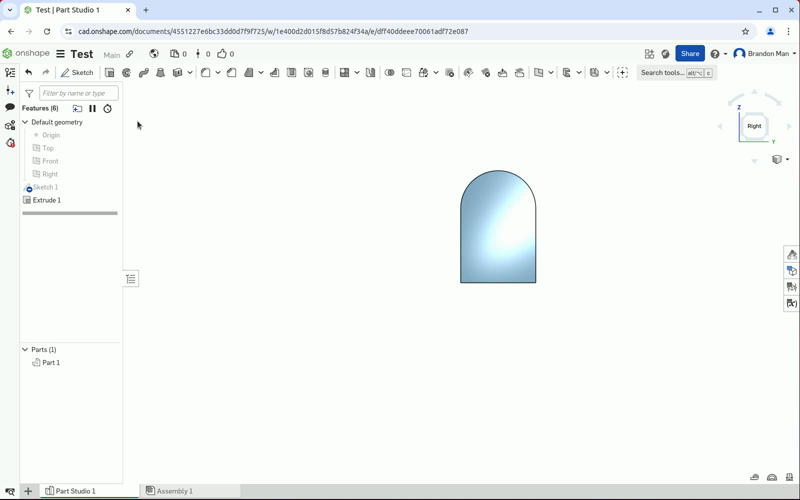
mouse_move(73, 189)
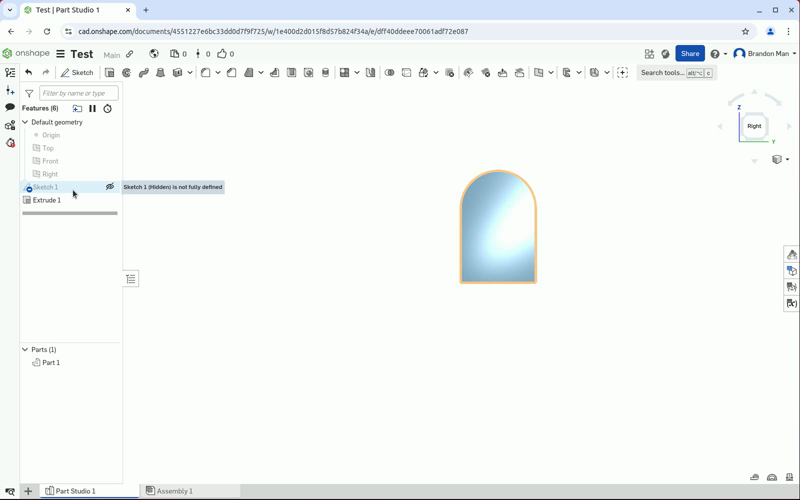
click(73, 189)
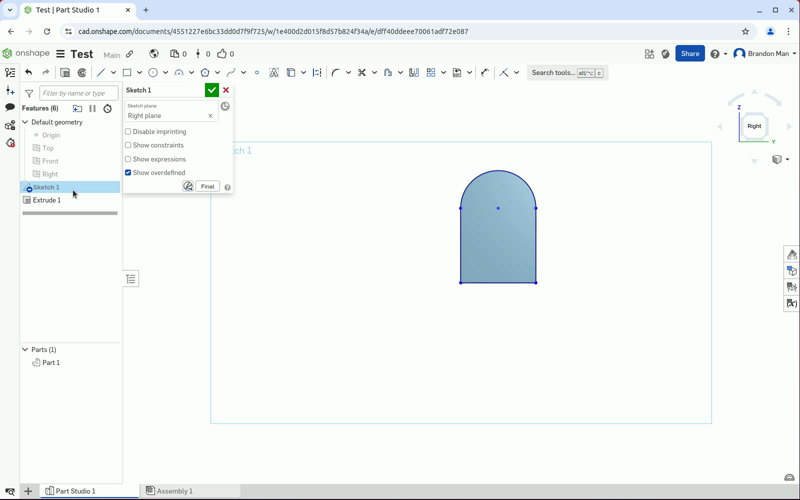
mouse_move(229, 92)
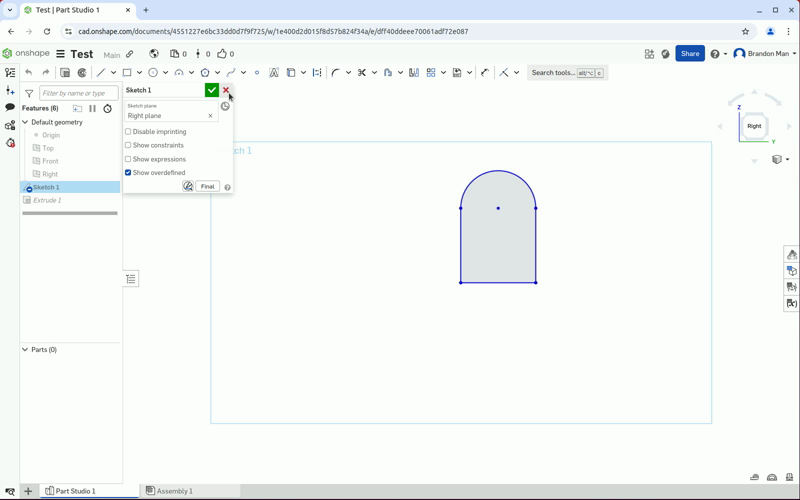
click(229, 92)
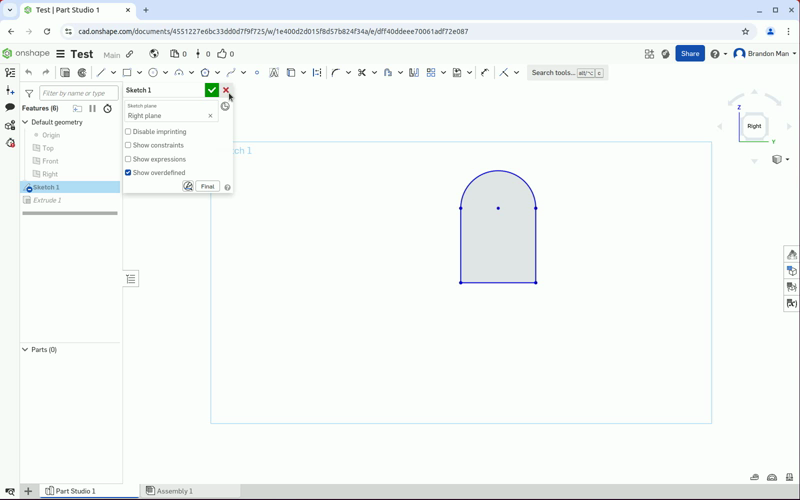
key(shift+s)
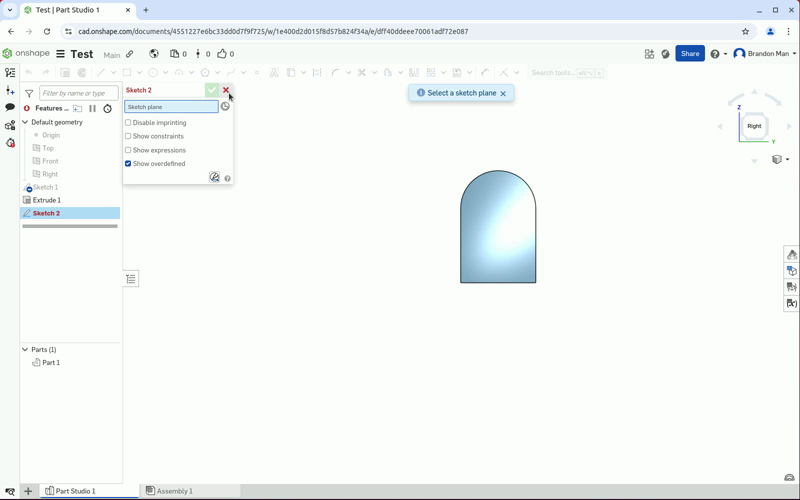
mouse_move(73, 176)
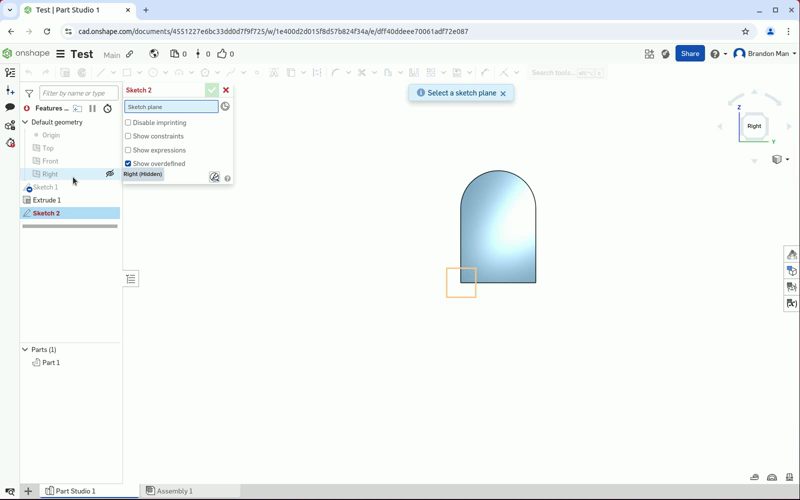
click(73, 176)
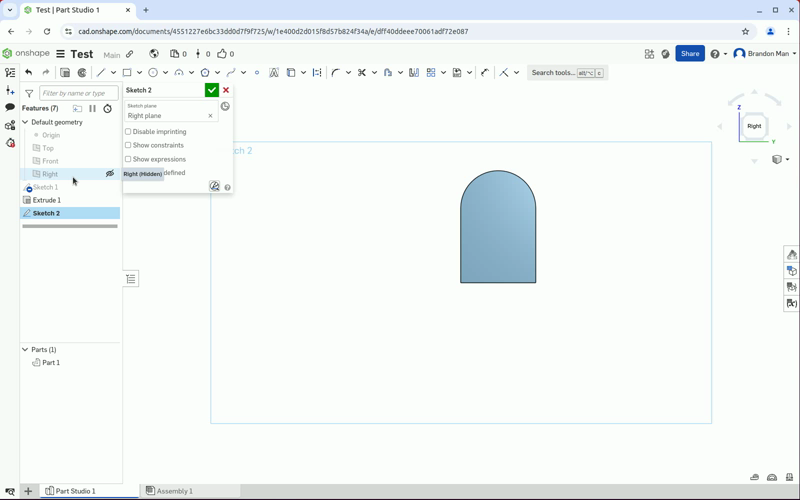
mouse_move(73, 352)
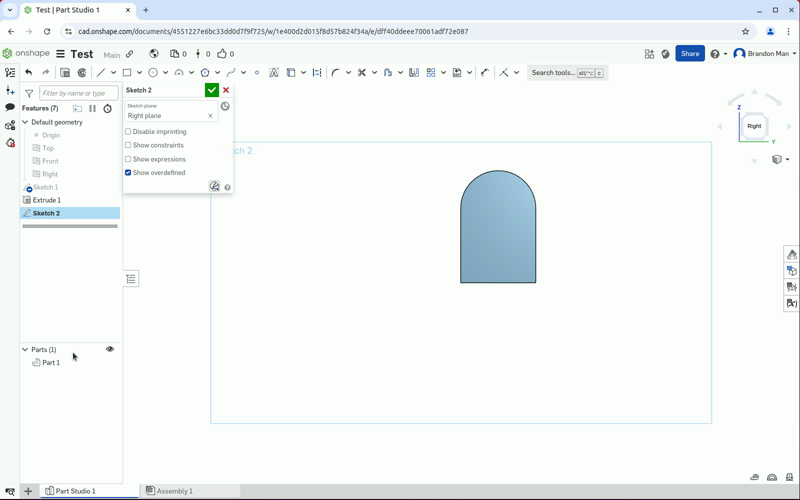
key(y)
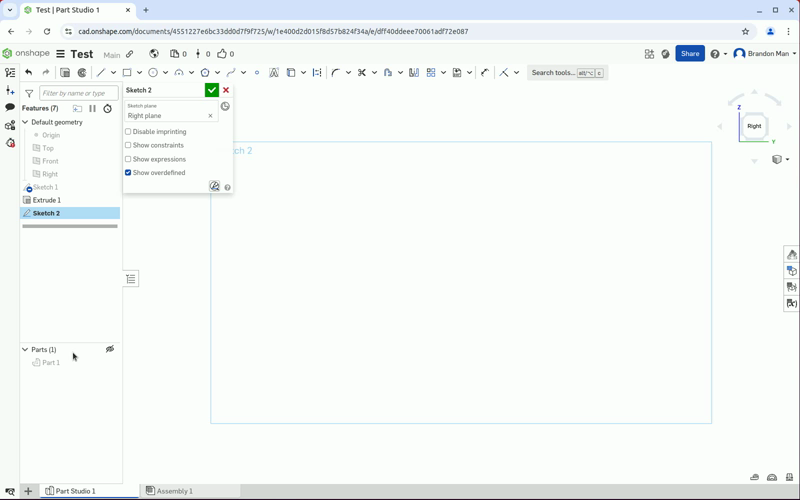
key(l)
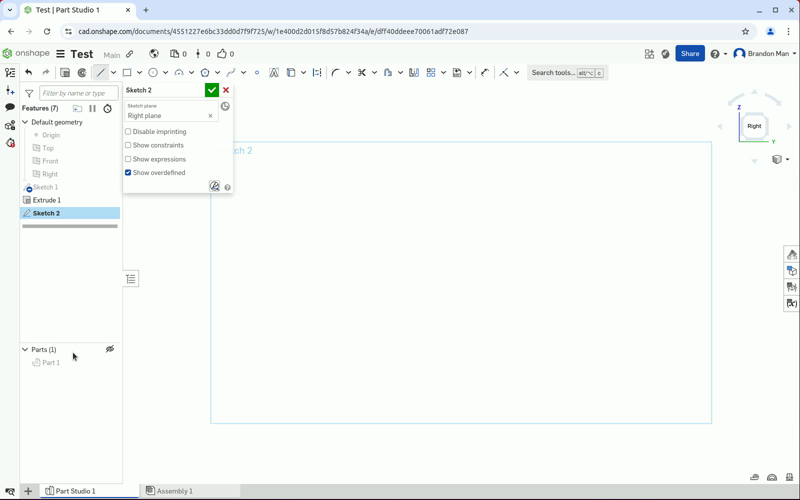
key_down(shift)
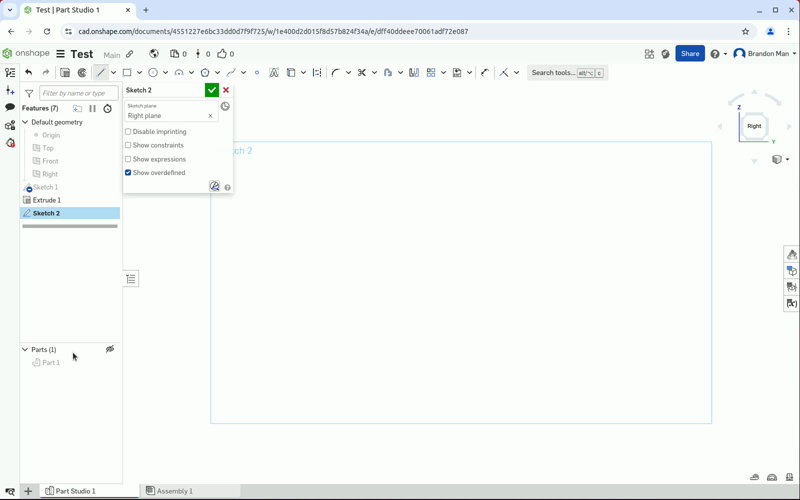
mouse_move(460, 264)
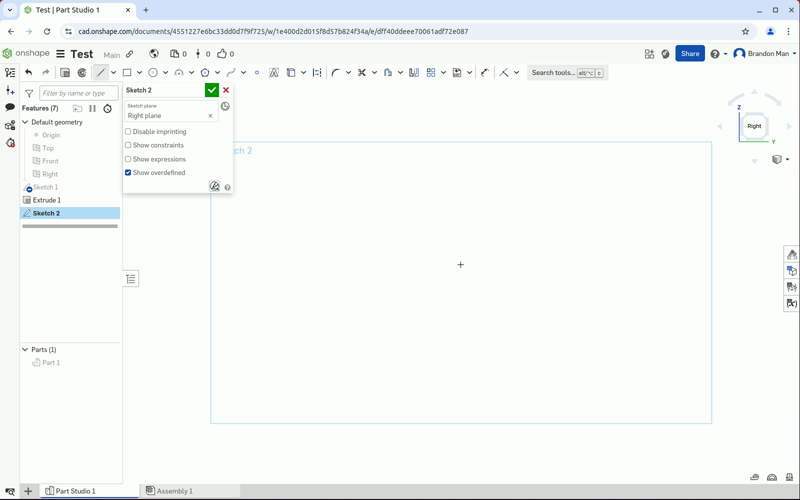
click(460, 264)
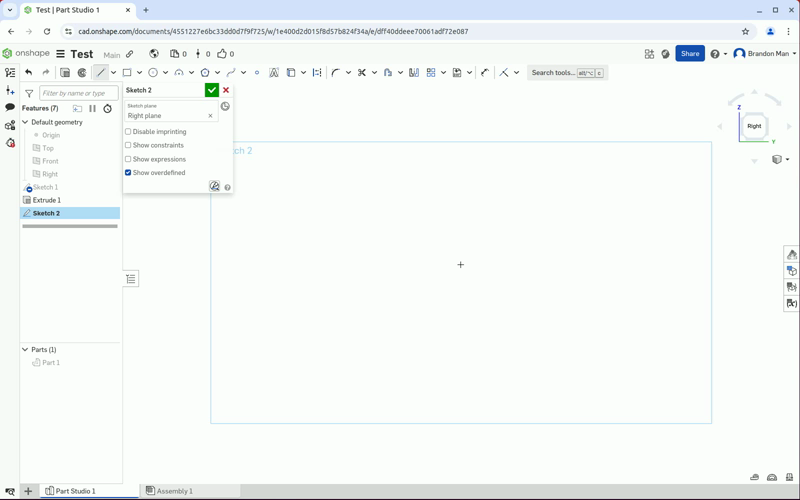
key_up(shift)
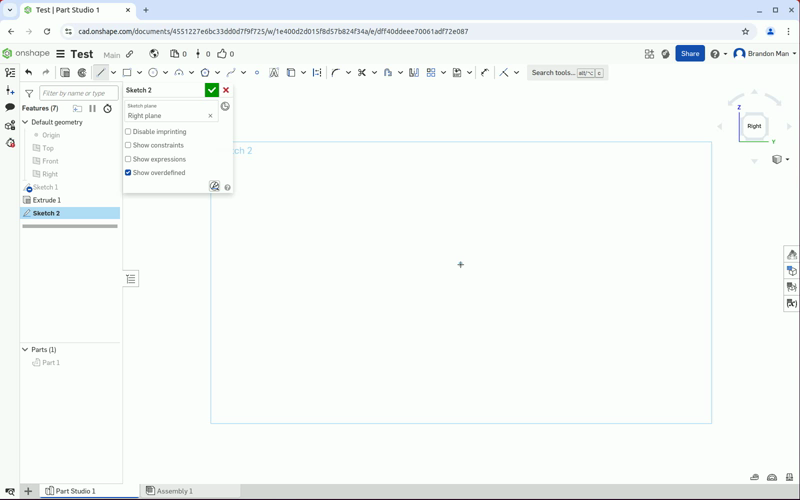
key_down(shift)
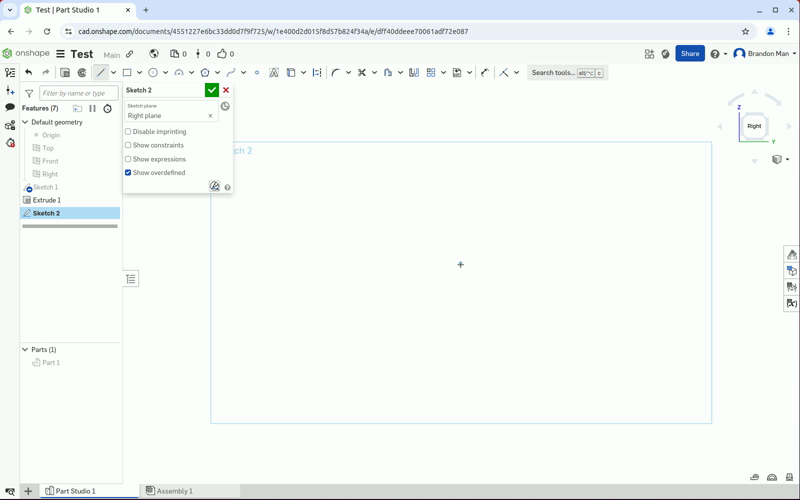
mouse_move(589, 264)
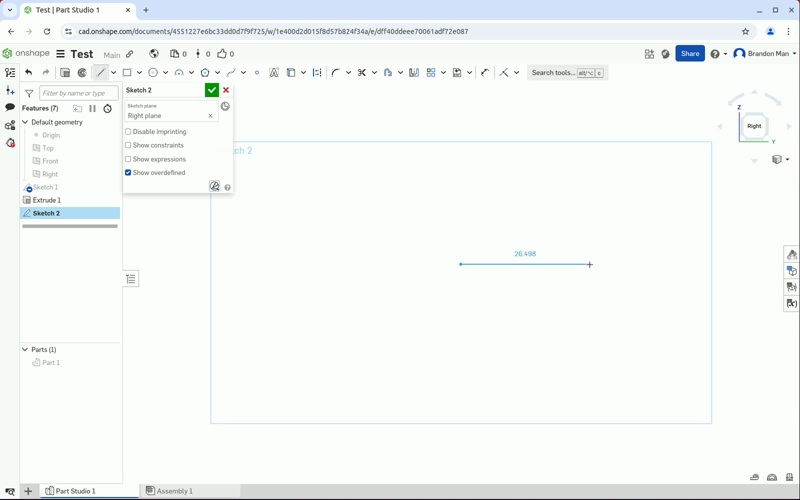
click(589, 264)
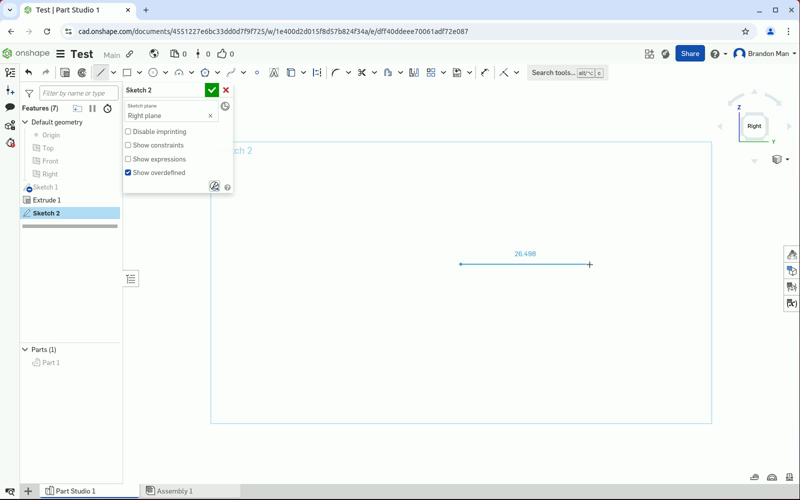
key_up(shift)
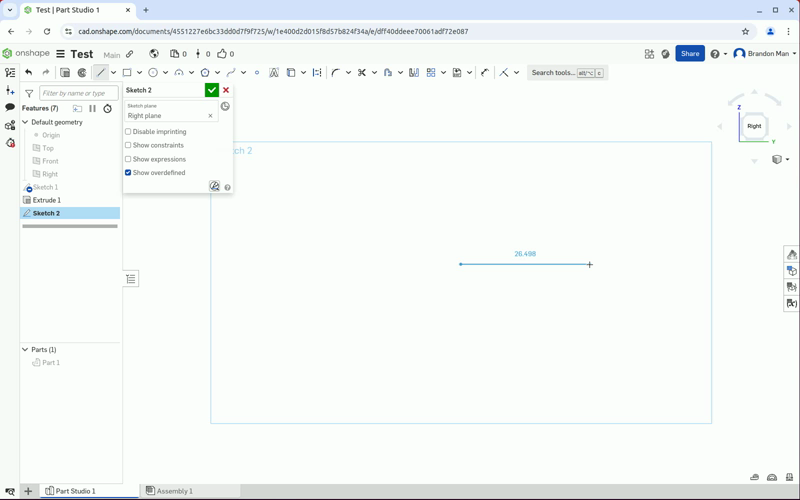
key_down(shift)
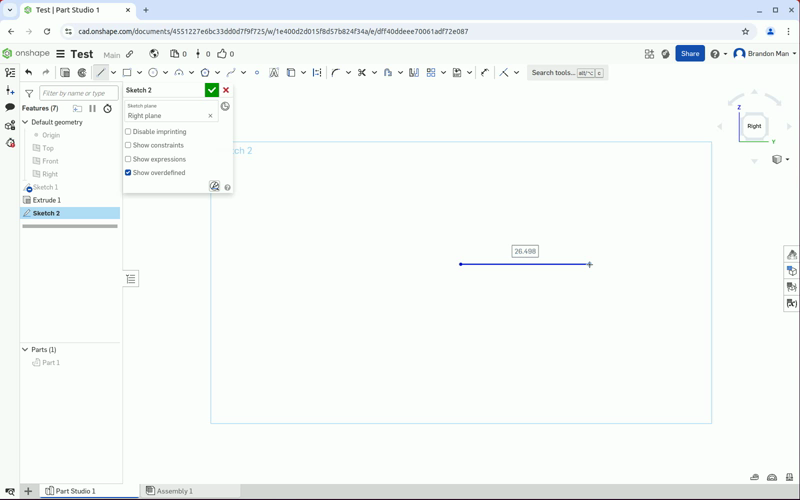
mouse_move(589, 114)
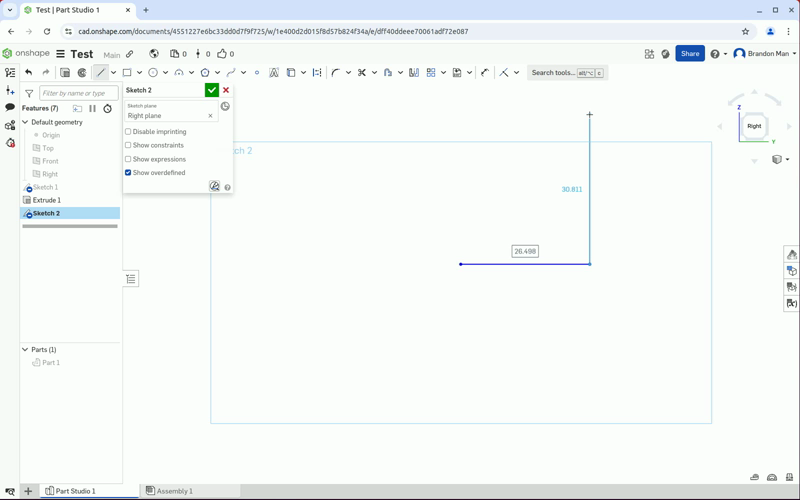
click(589, 114)
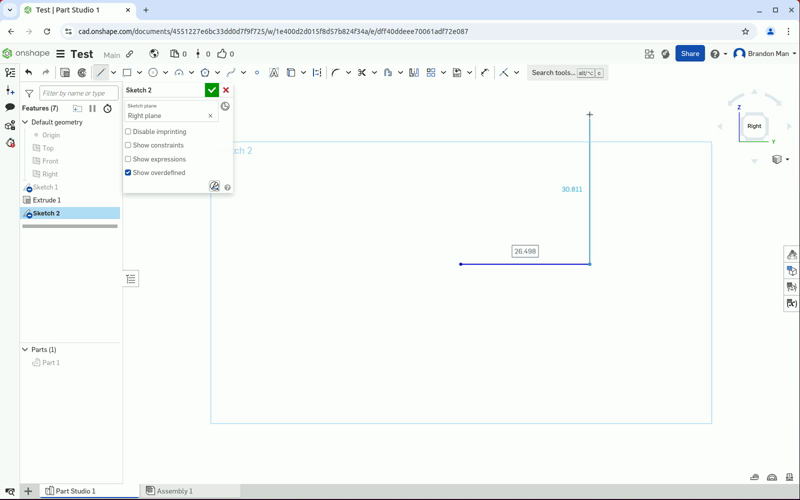
key_up(shift)
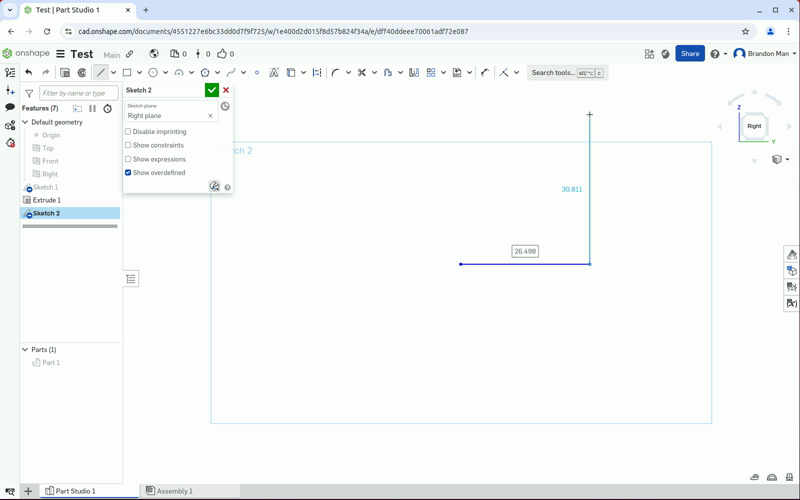
key_down(shift)
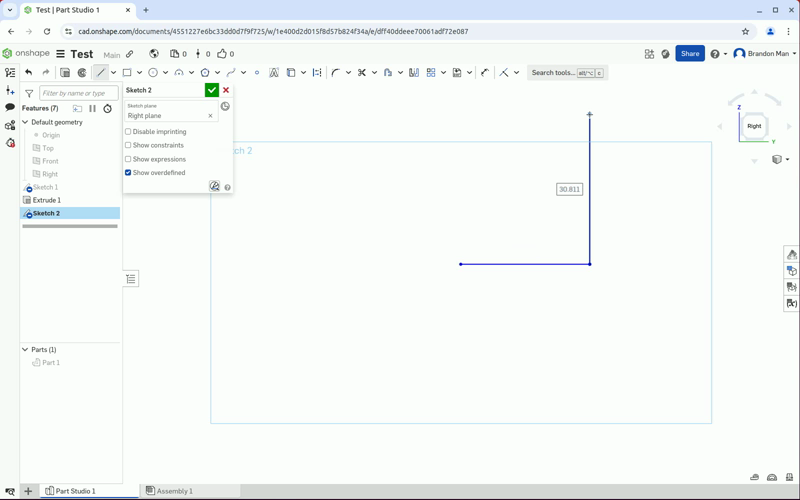
mouse_move(460, 114)
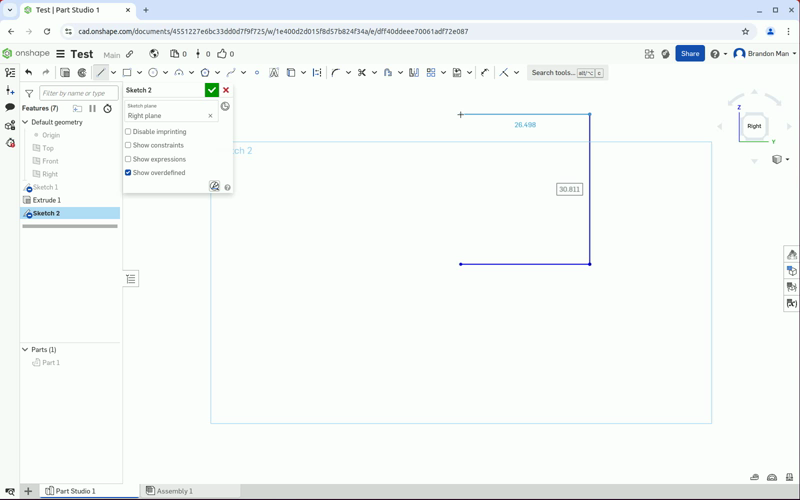
click(460, 114)
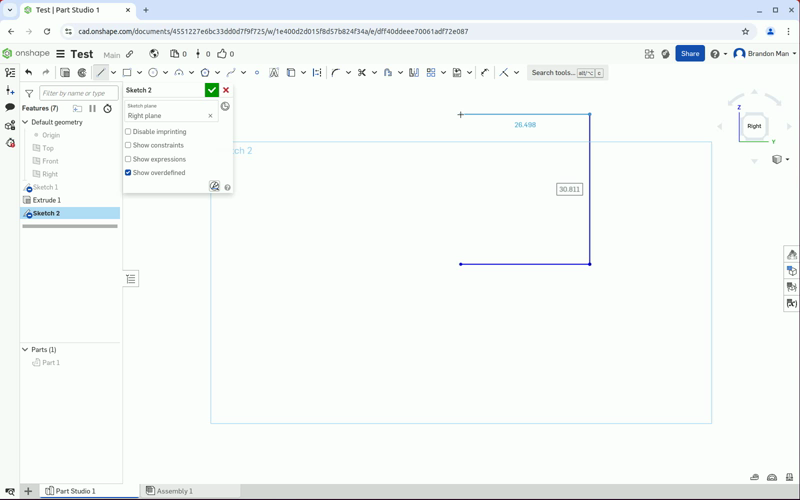
key_up(shift)
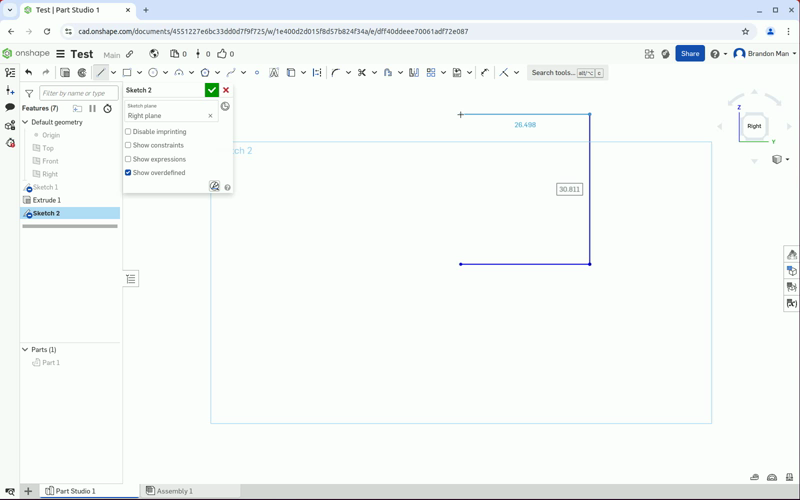
key_down(shift)
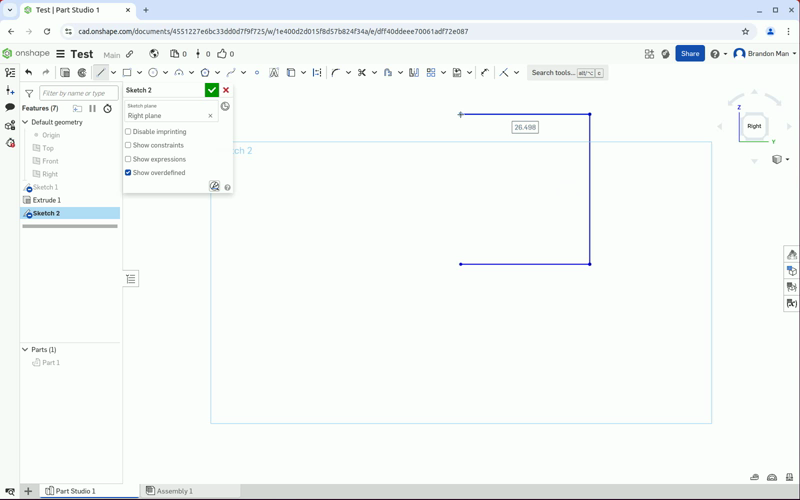
mouse_move(460, 264)
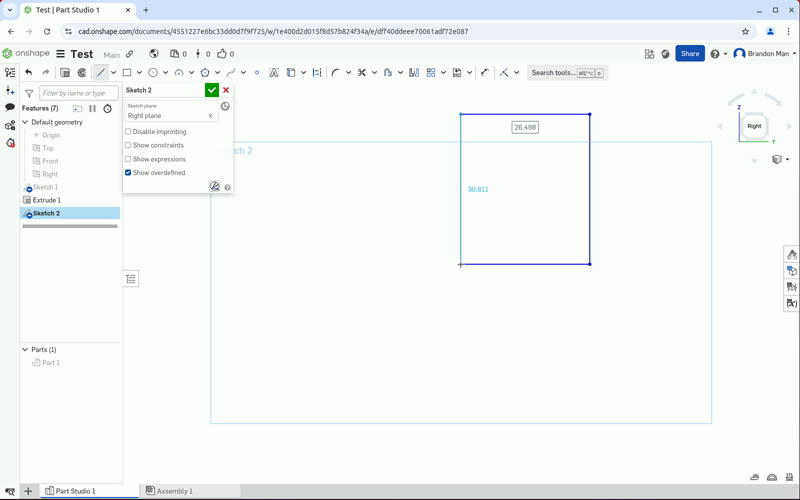
key_up(shift)
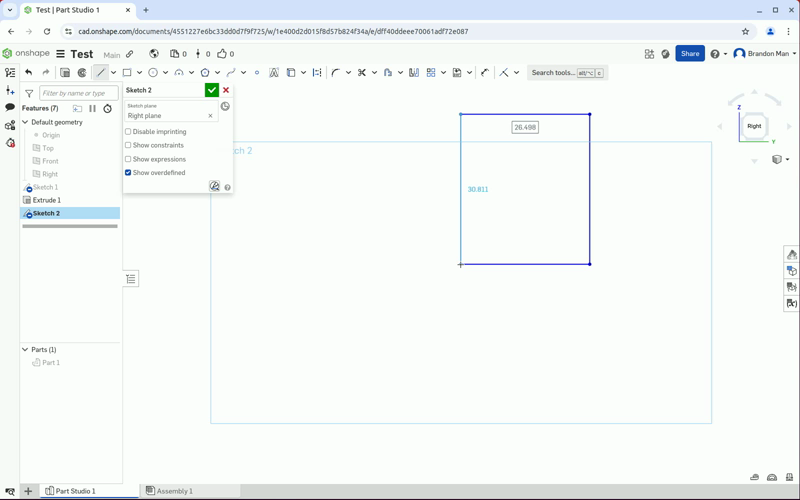
click(460, 264)
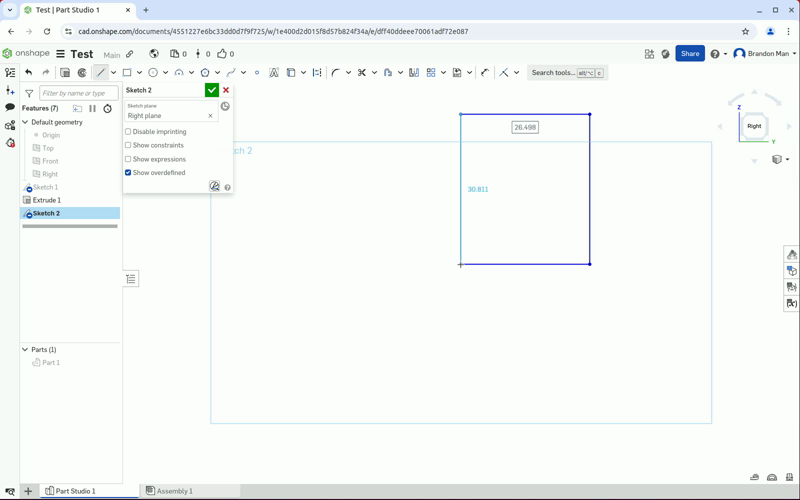
key(esc)
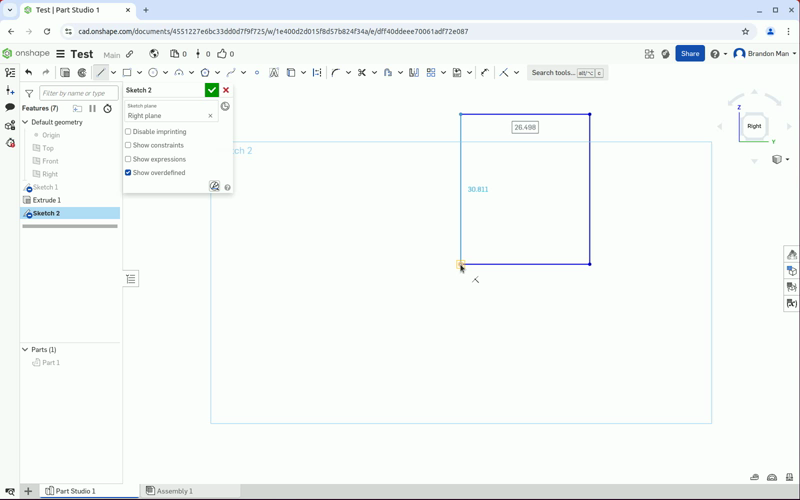
mouse_move(545, 186)
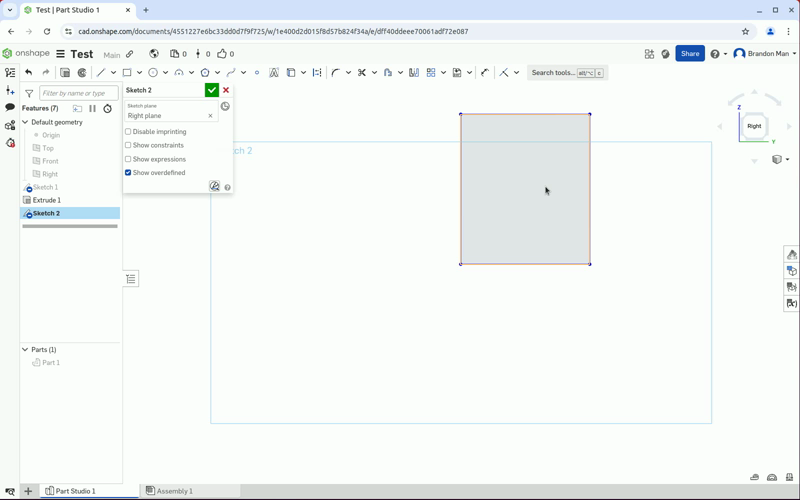
click(545, 186)
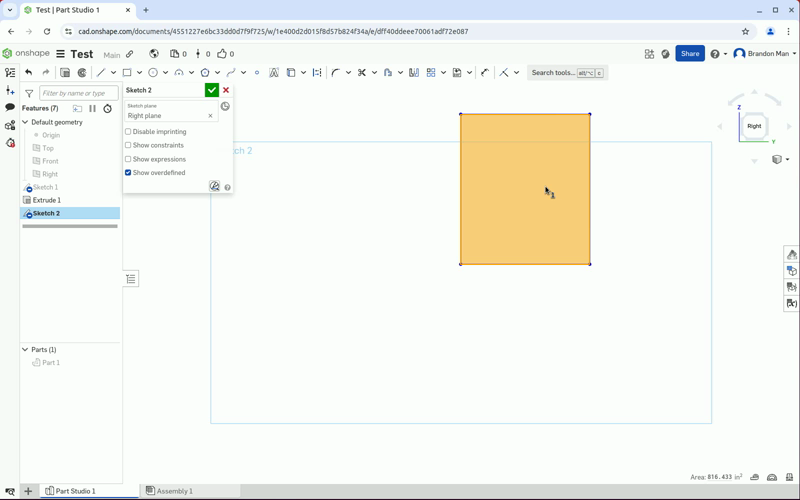
mouse_move(73, 352)
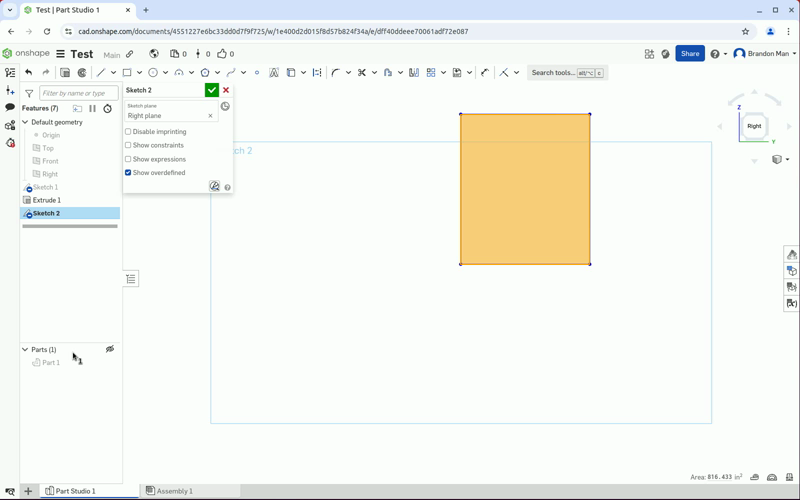
key(shift+y)
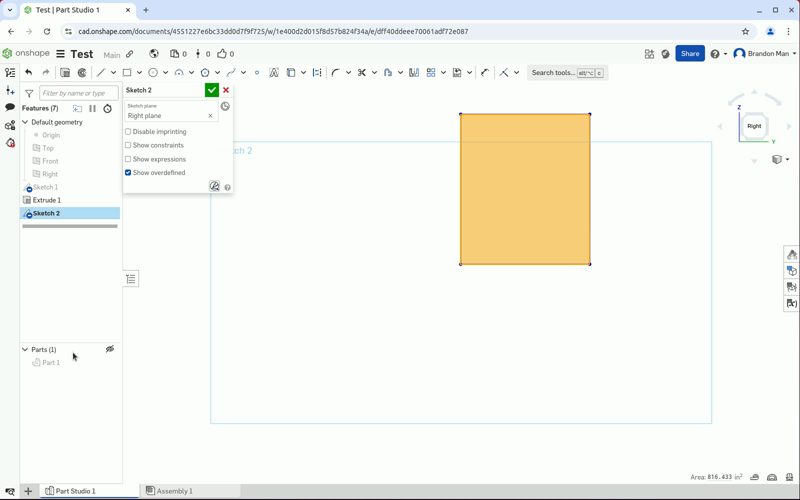
key(shift+e)
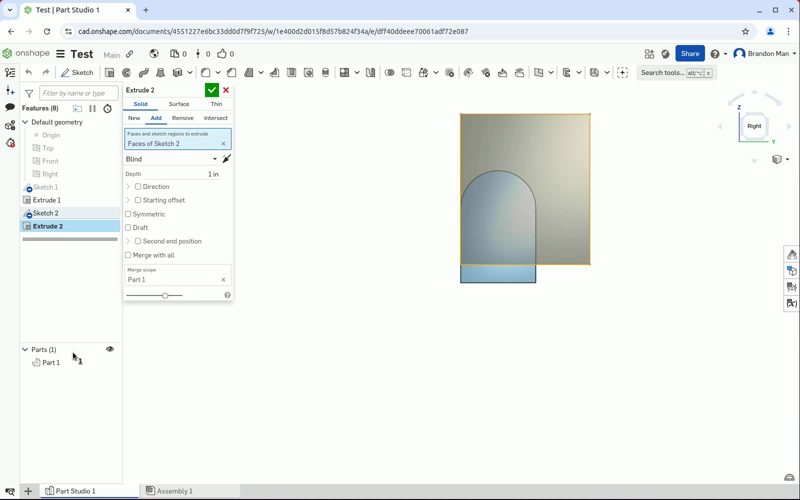
mouse_move(143, 106)
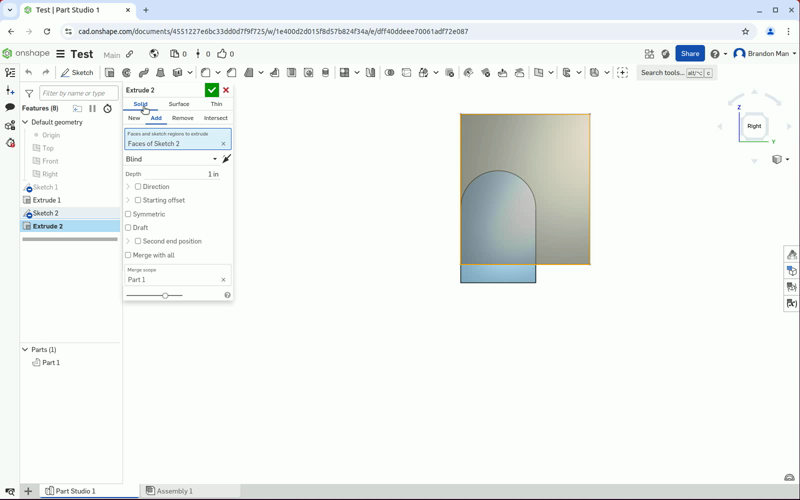
click(143, 106)
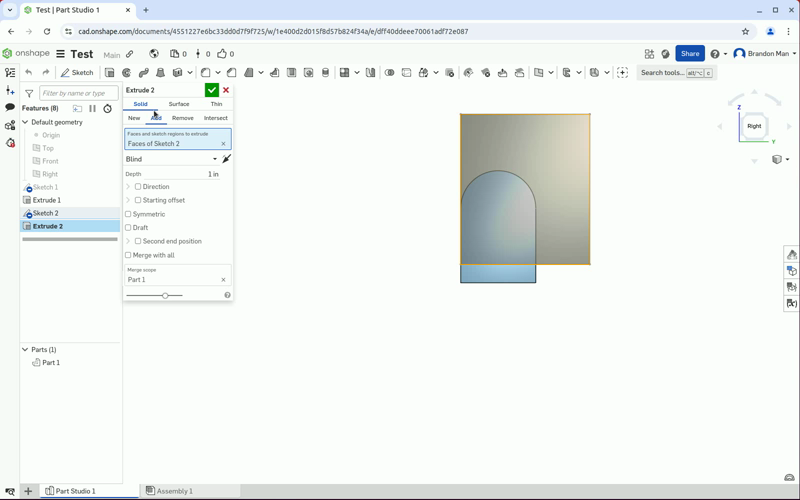
mouse_move(186, 120)
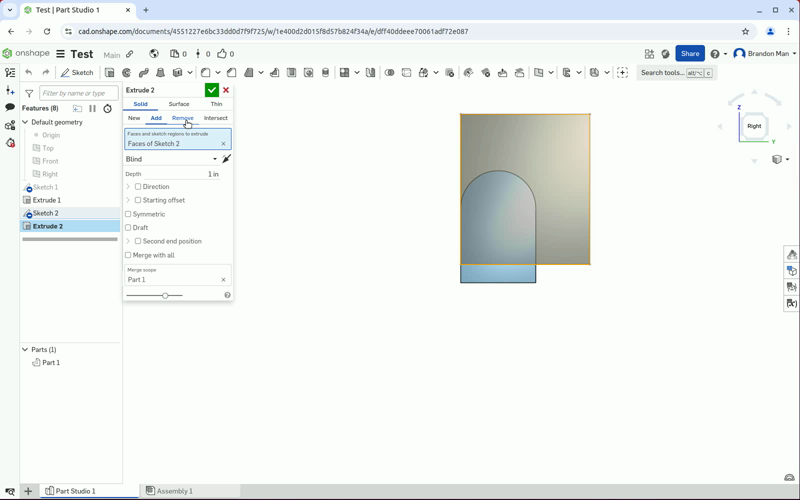
click(186, 120)
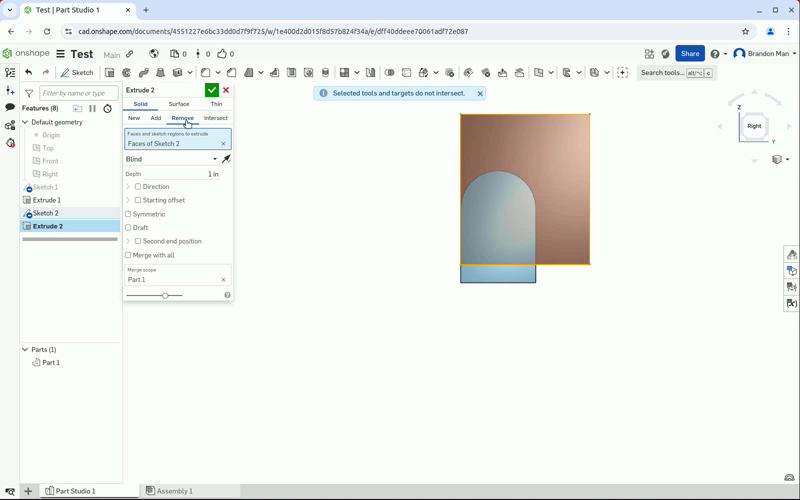
key(tab, 4)
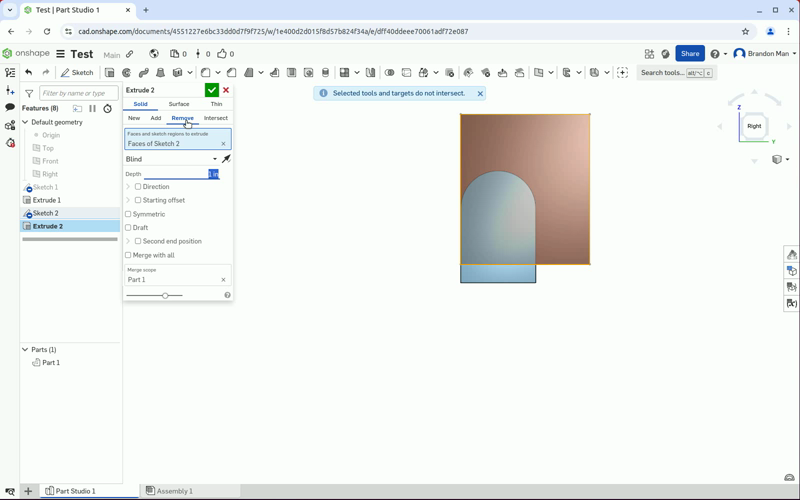
text(-15.405)
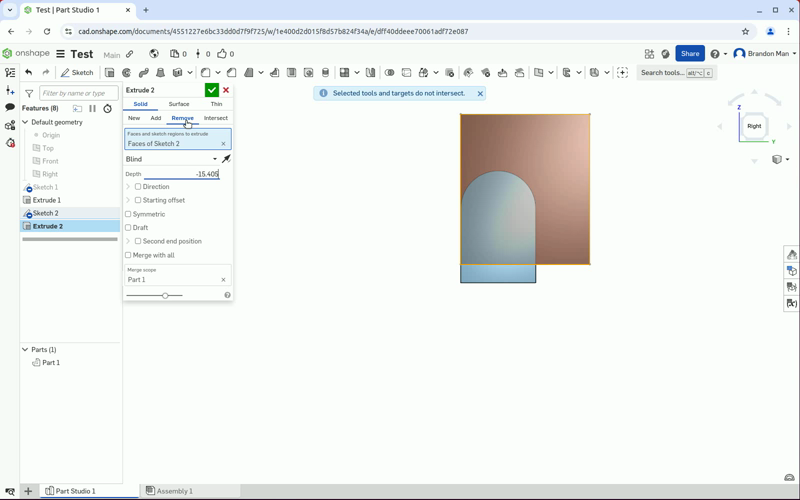
key(tab, 6)
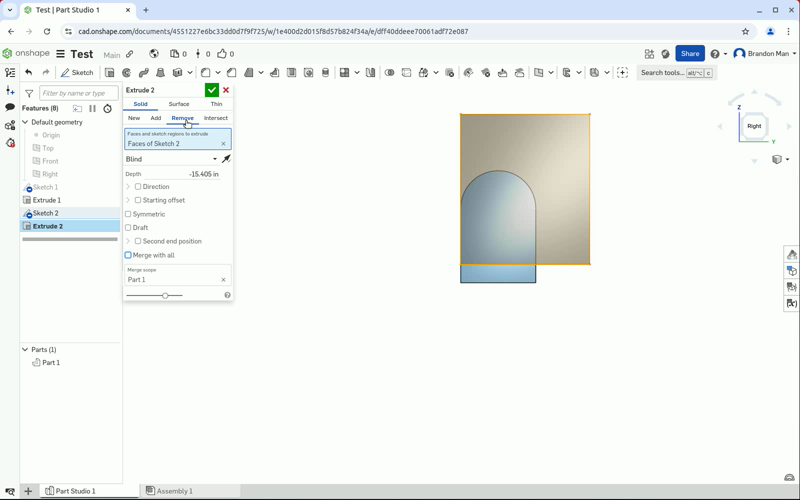
key(space)
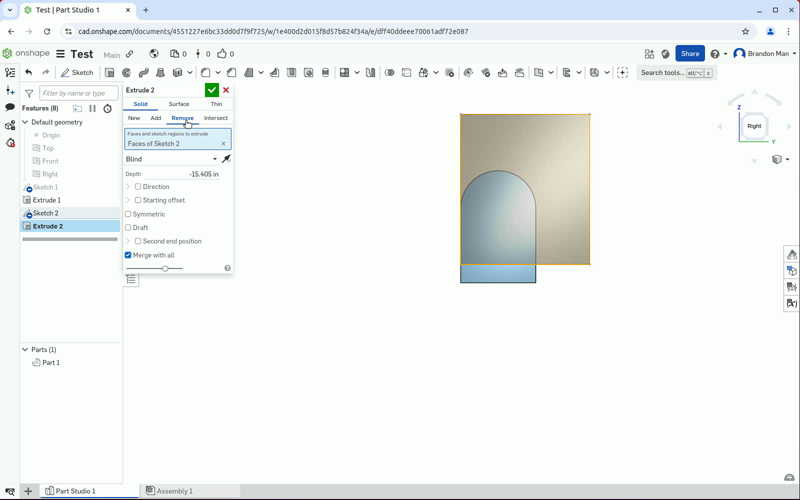
key(enter)
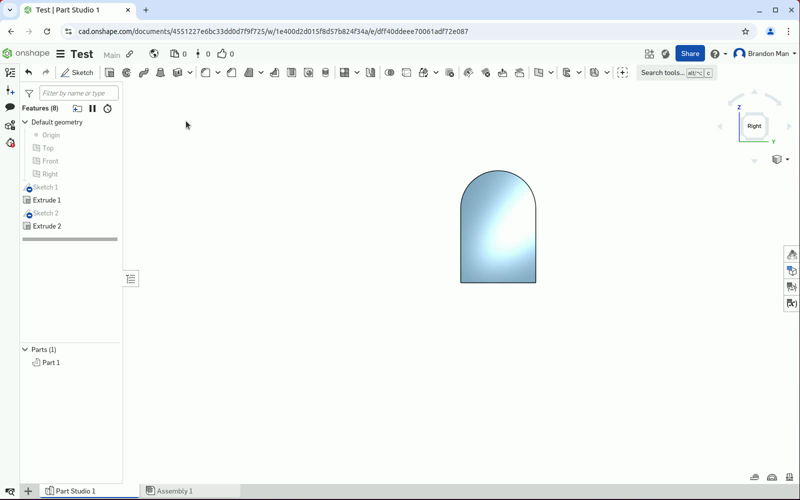
key(shift+h)
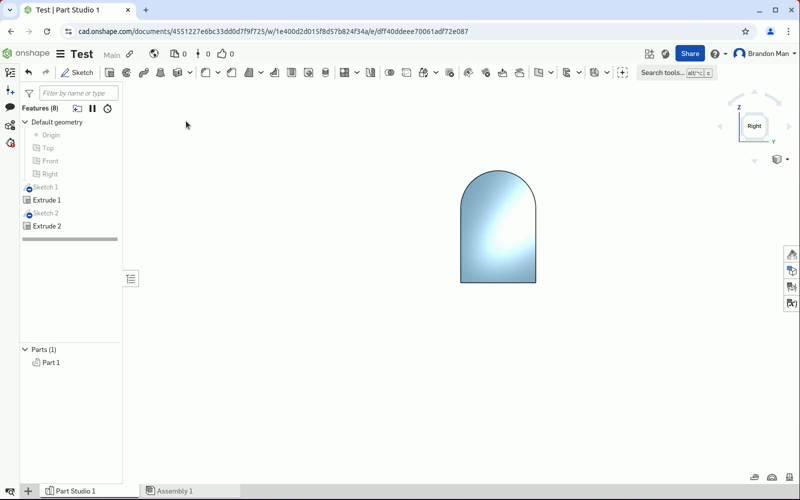
key(shift+h)
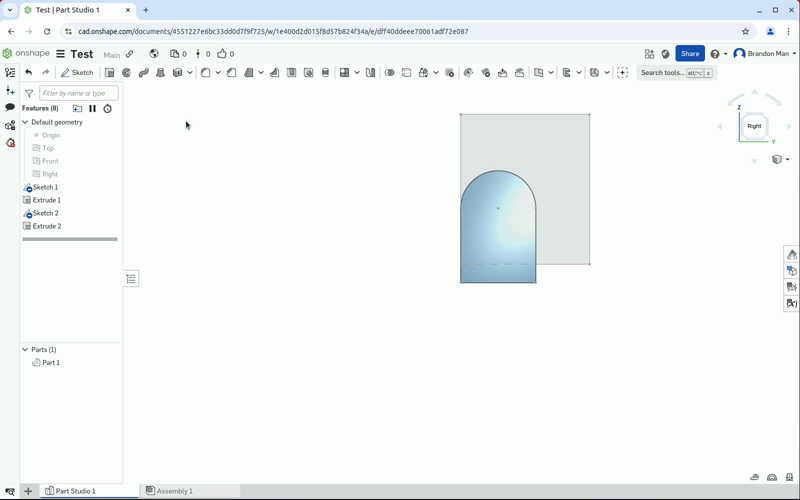
key(shift+7)
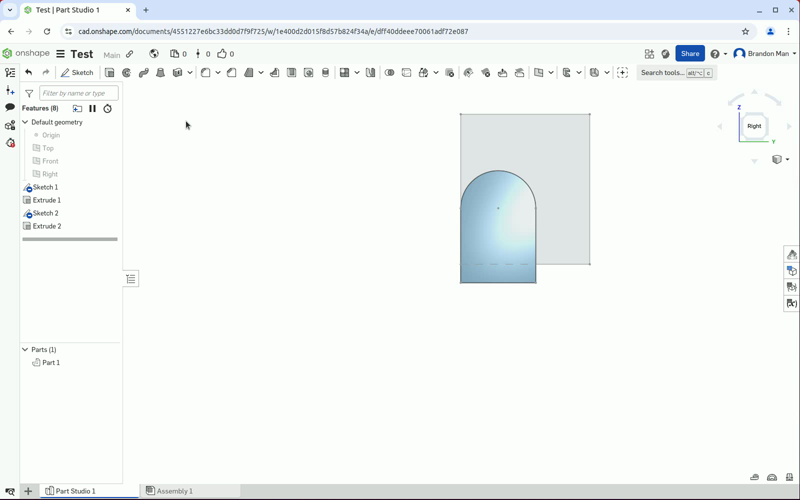
key(right, 2)
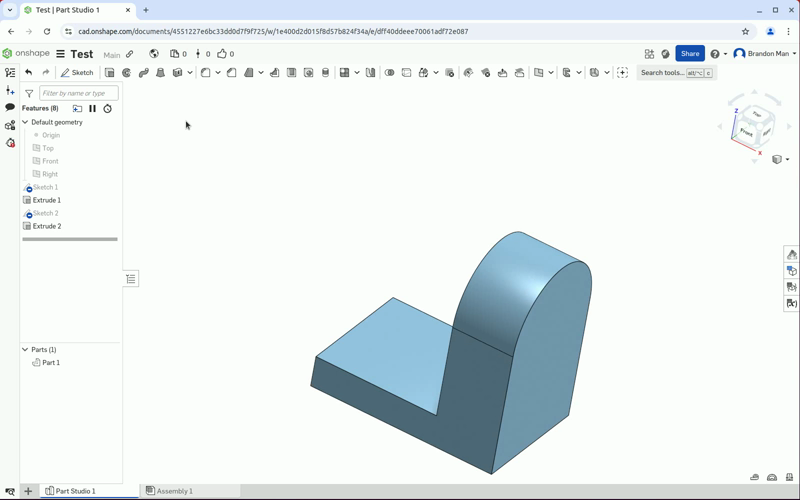
key(down, 2)
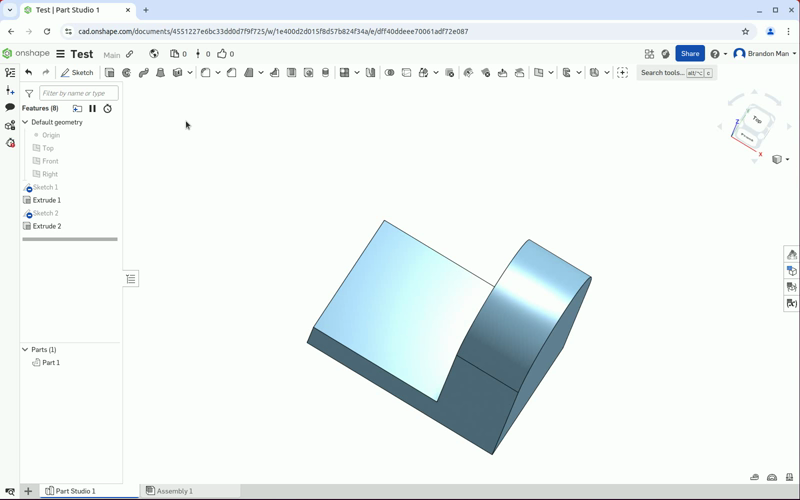
key(up, 2)
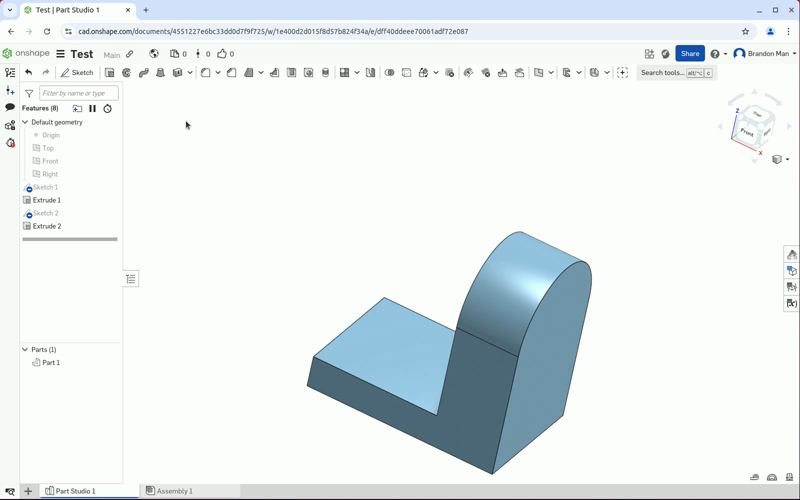
key(left, 2)
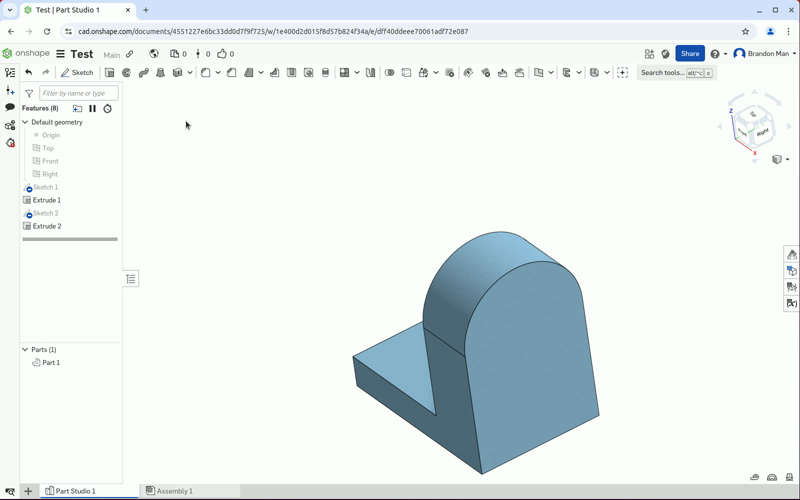
mouse_move(73, 189)
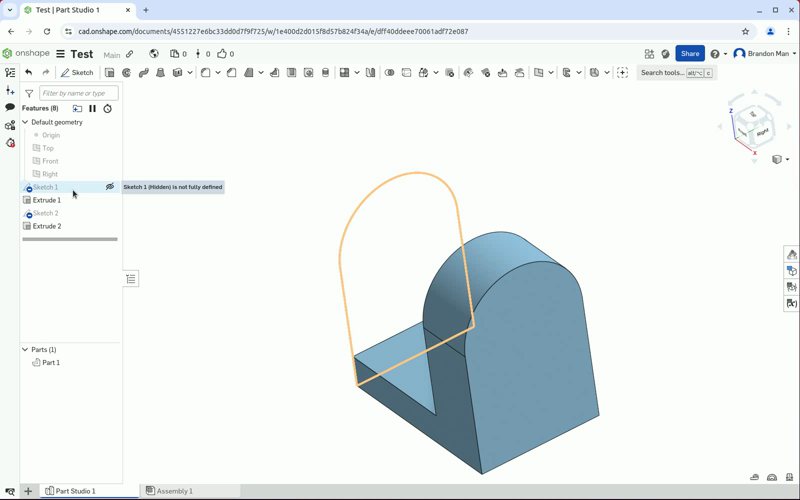
click(73, 189)